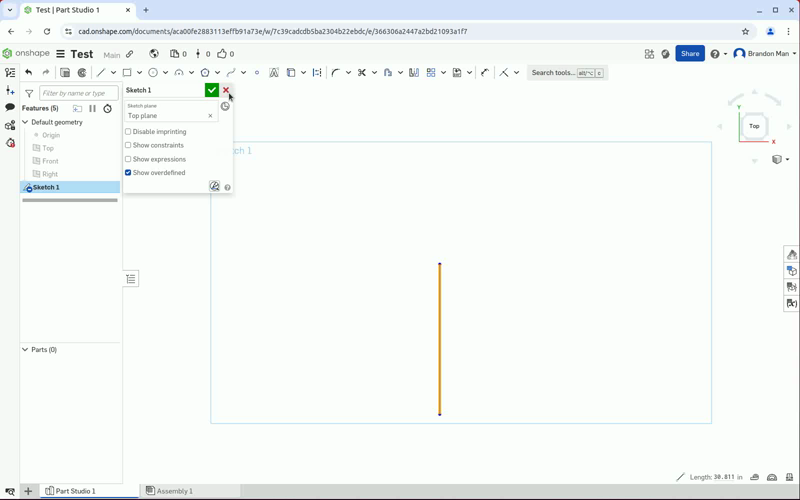
key(shift+h)
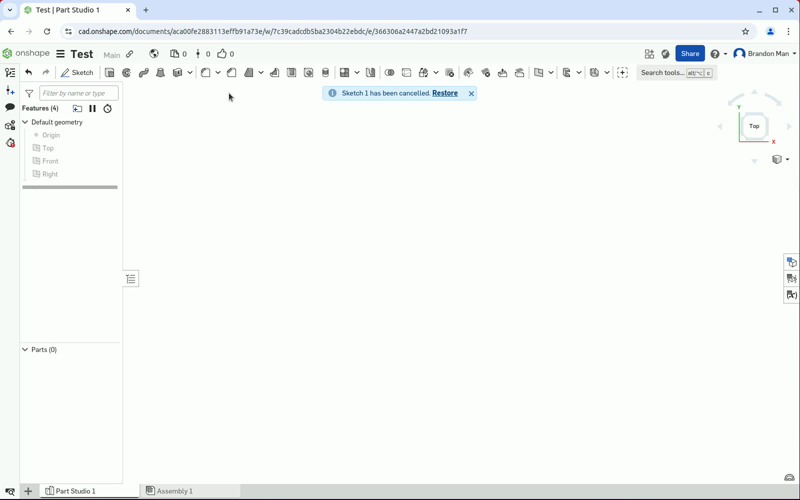
mouse_move(73, 352)
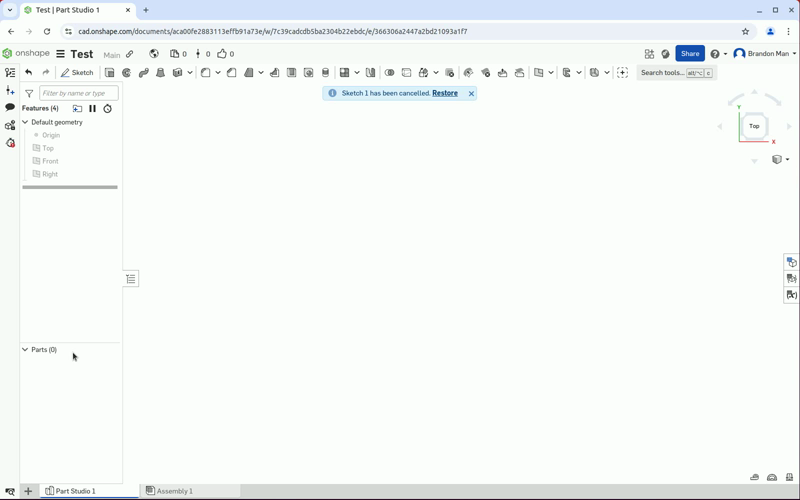
key(y)
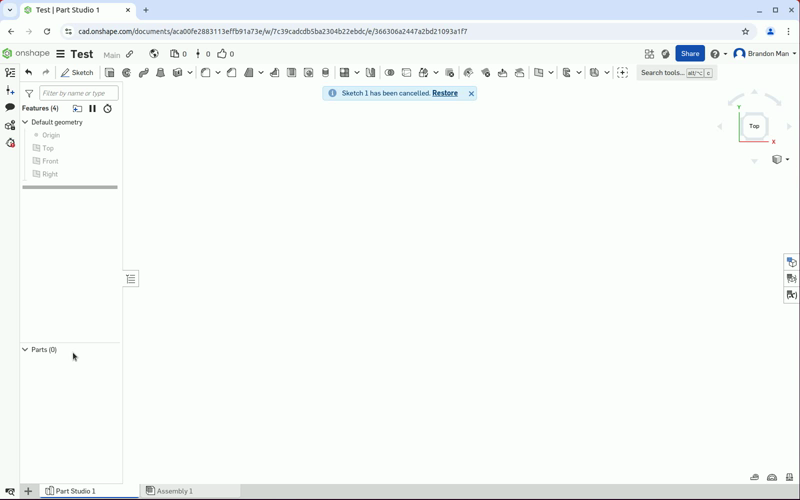
key(shift+p)
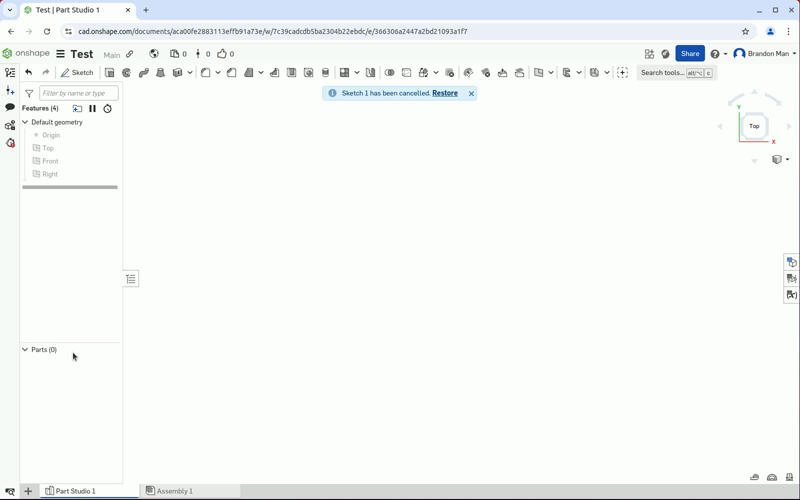
key(space)
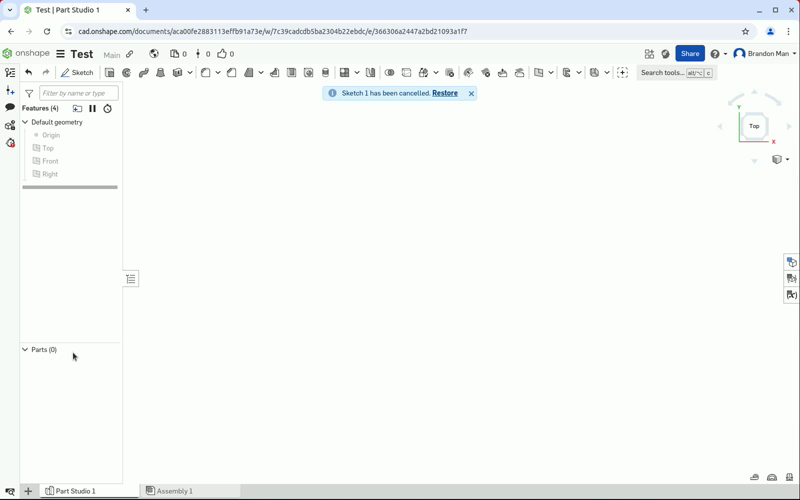
key_down(shift)
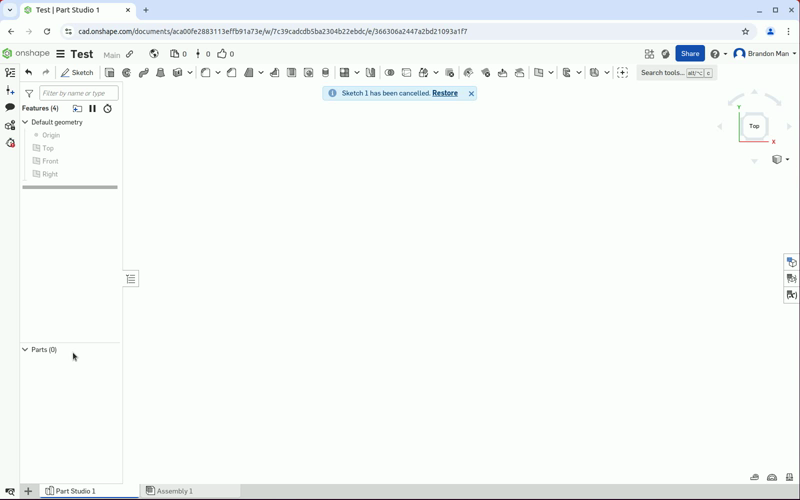
key(up)
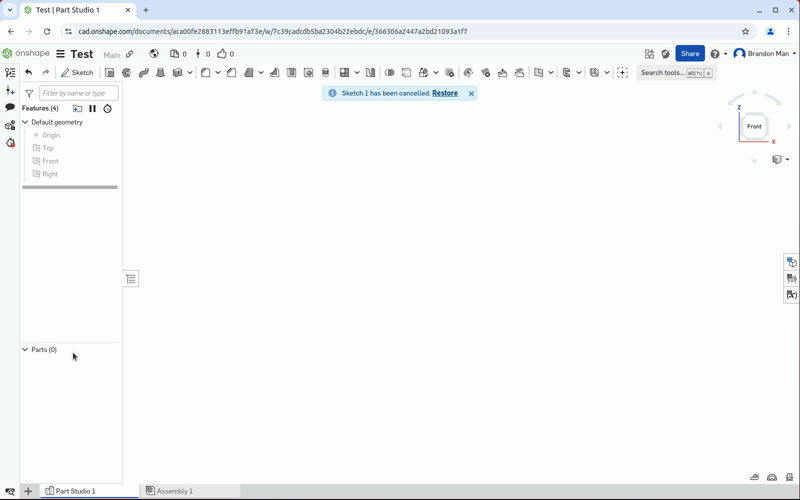
key_up(shift)
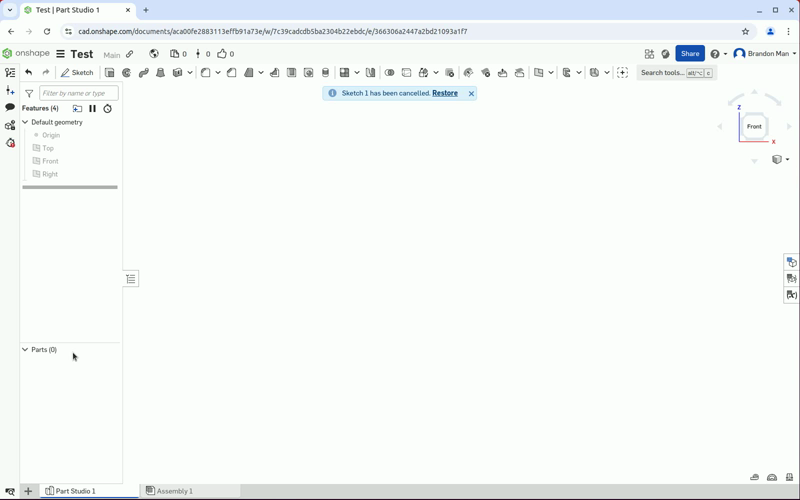
key(space)
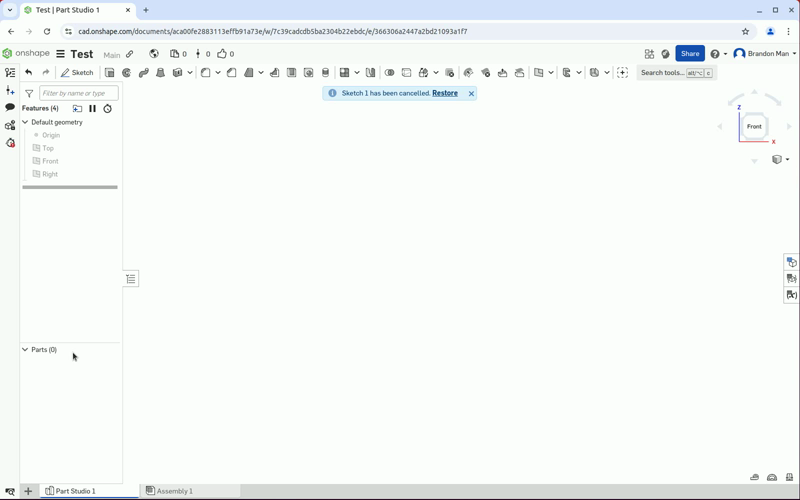
key_down(shift)
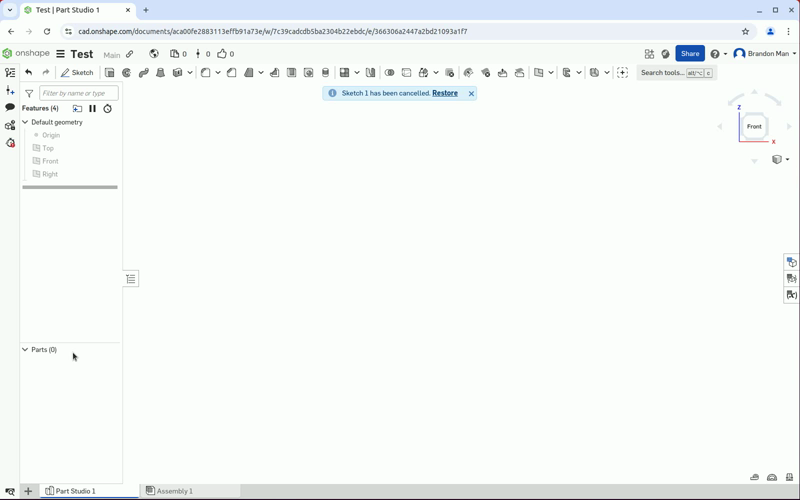
key(left)
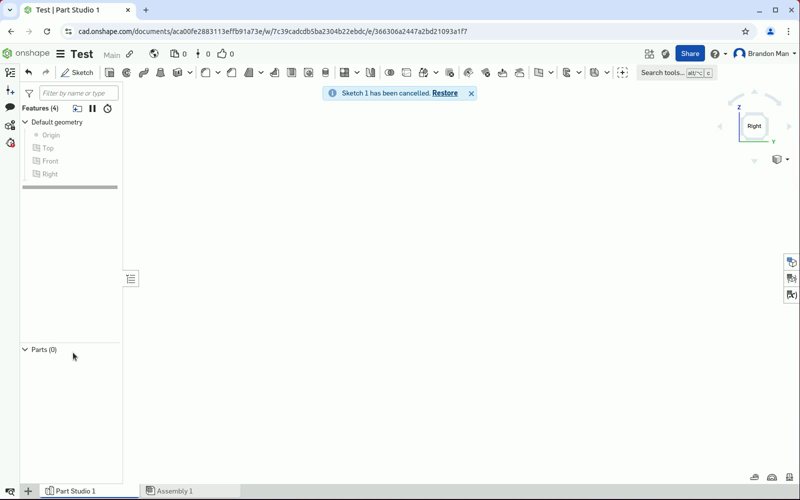
key_up(shift)
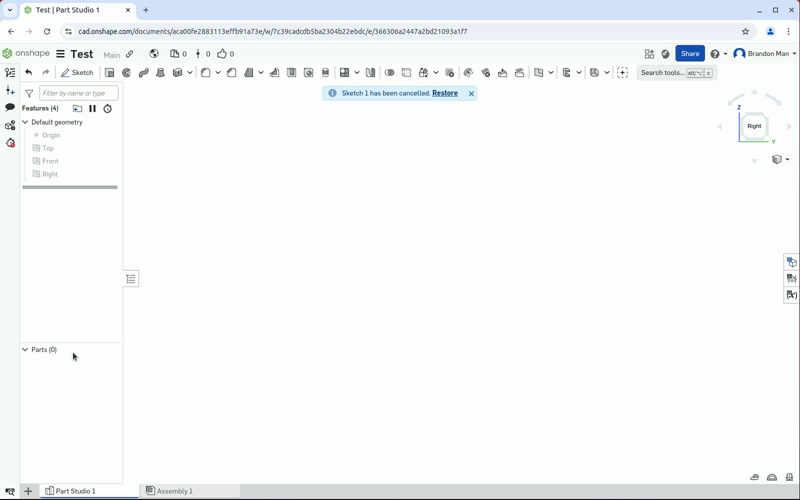
mouse_move(73, 352)
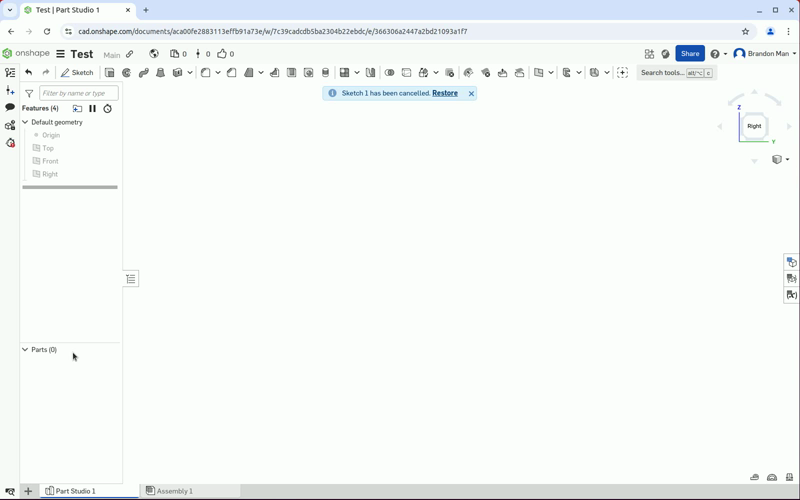
key(shift+y)
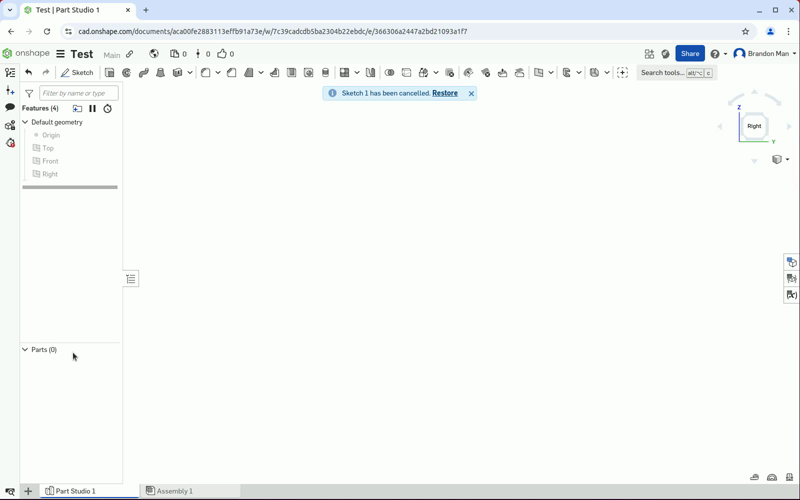
key(shift+s)
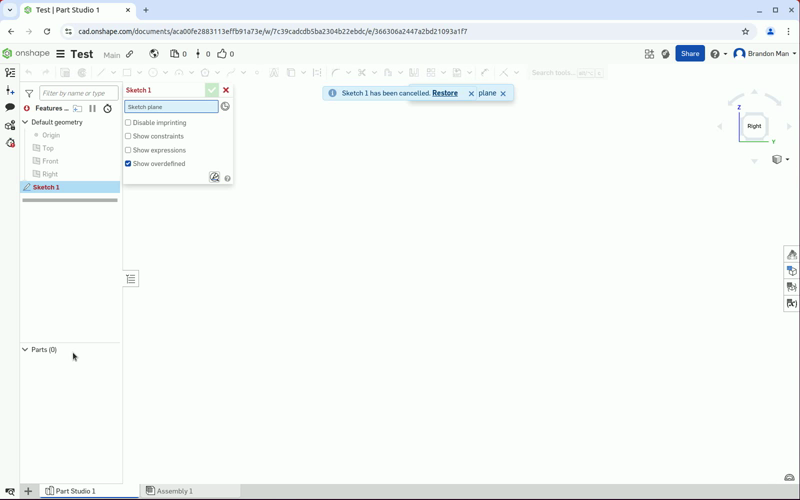
mouse_move(73, 176)
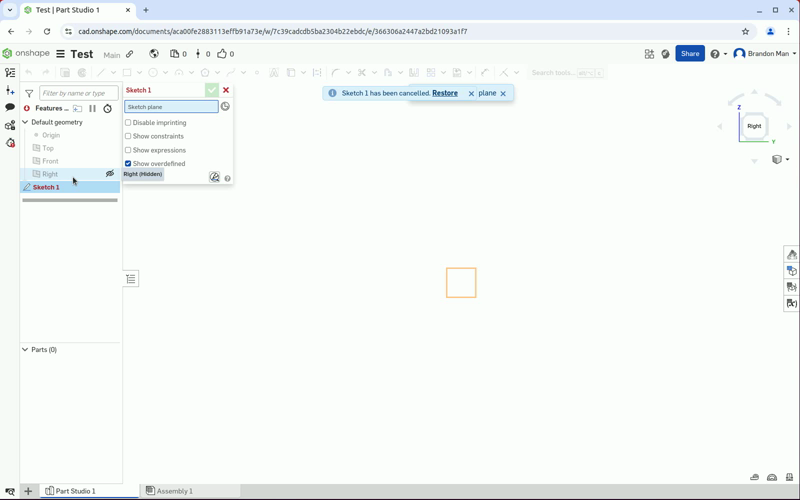
click(73, 176)
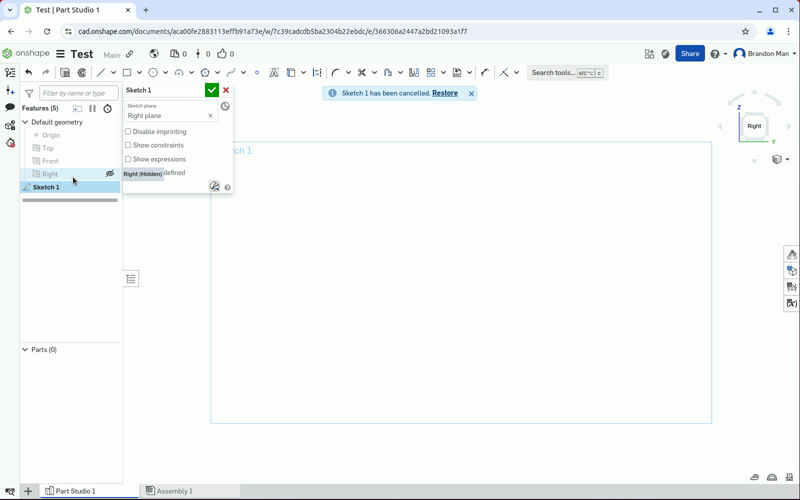
mouse_move(73, 352)
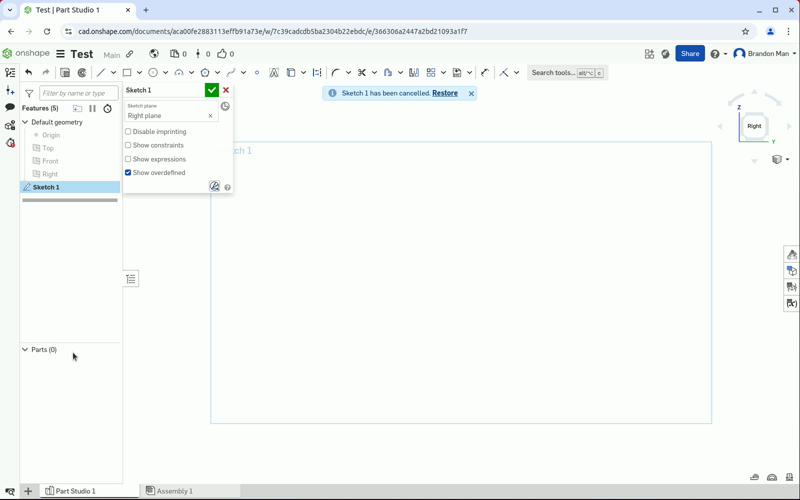
key(y)
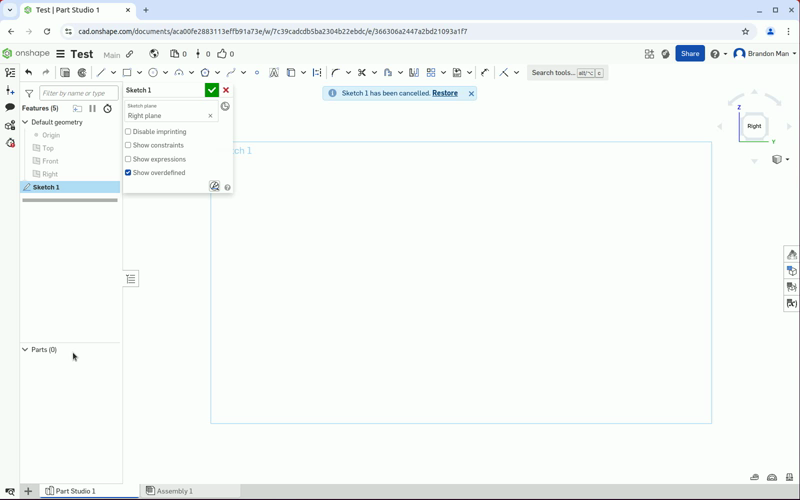
key(c)
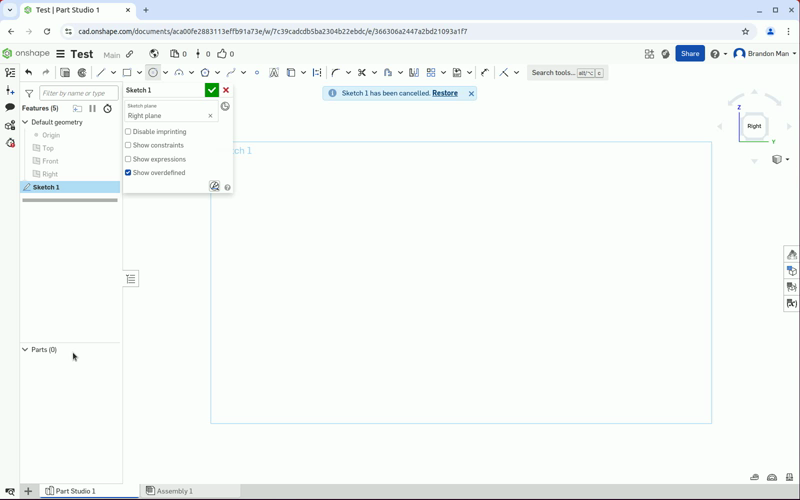
key_down(shift)
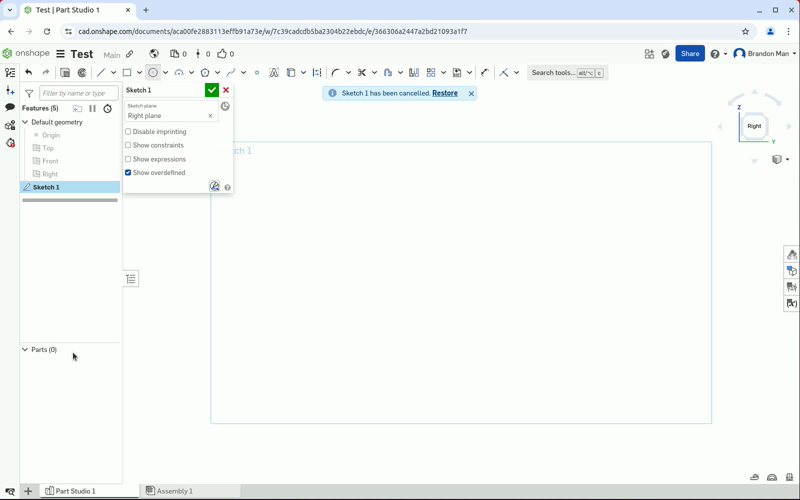
mouse_move(461, 282)
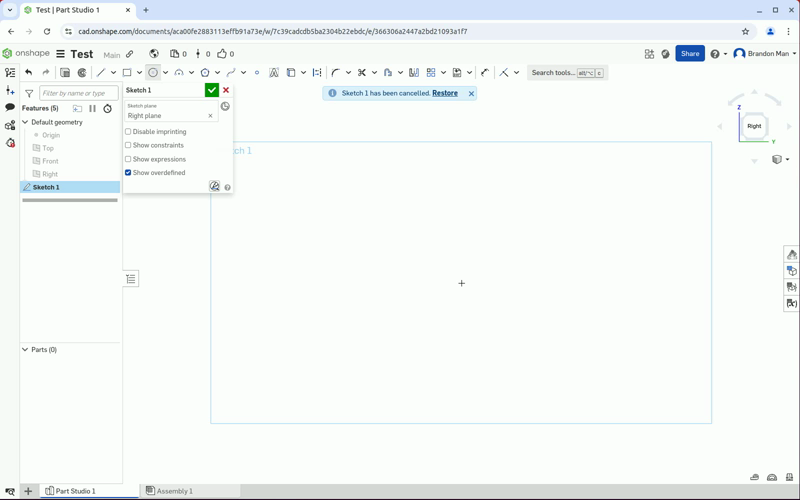
click(461, 282)
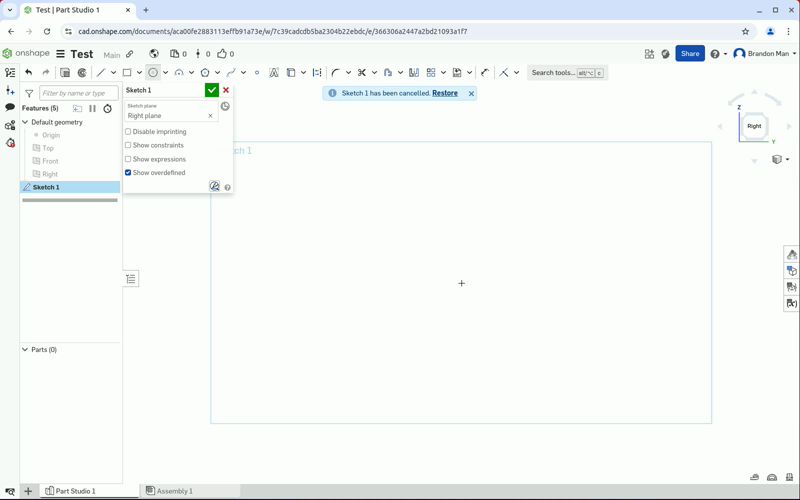
key_up(shift)
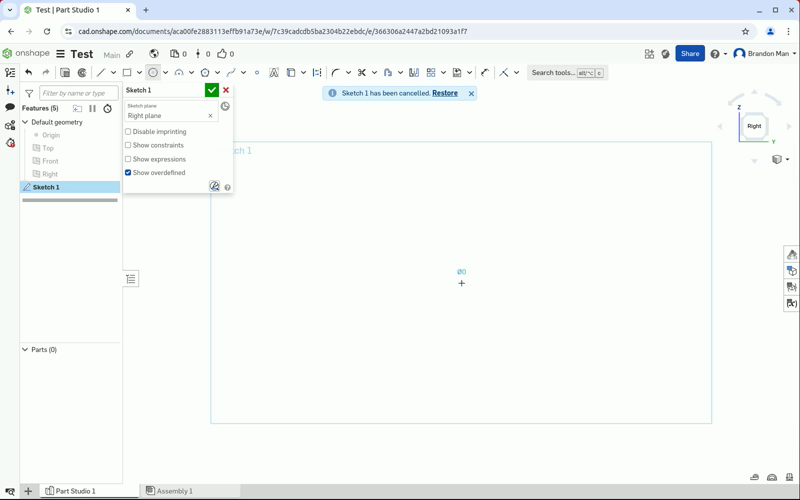
mouse_move(540, 282)
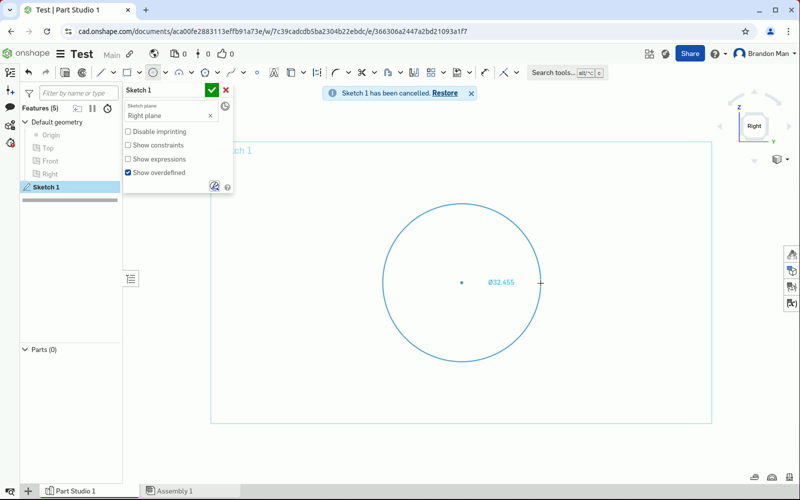
click(540, 282)
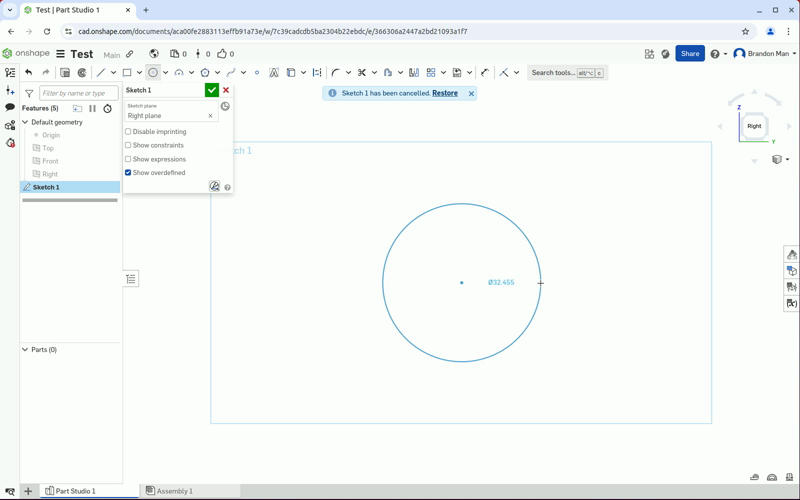
key(esc)
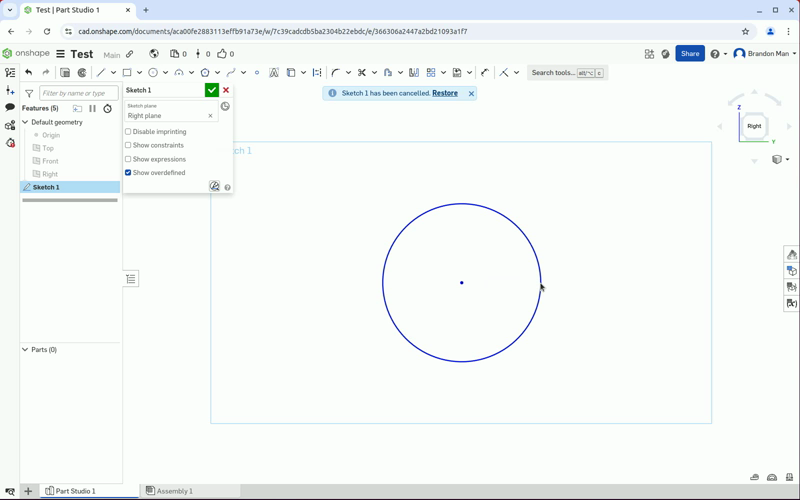
key(c)
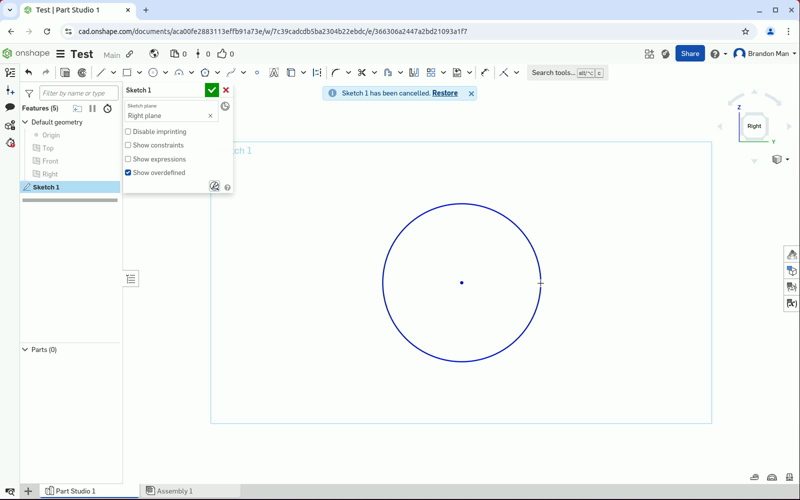
key_down(shift)
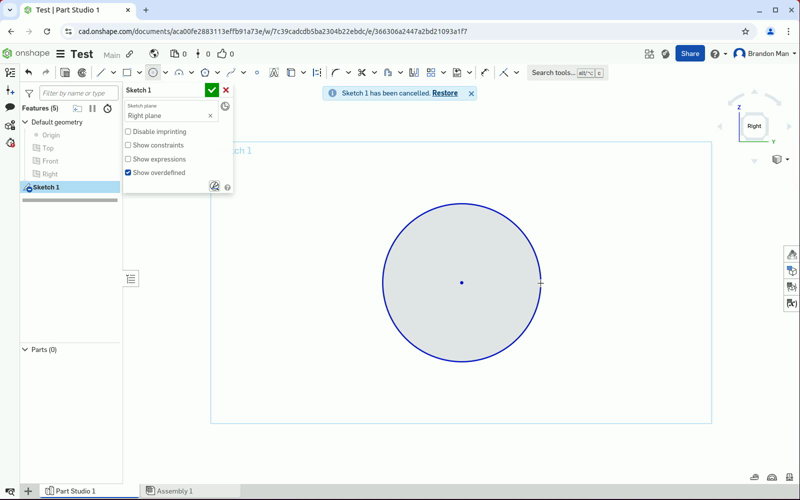
mouse_move(461, 282)
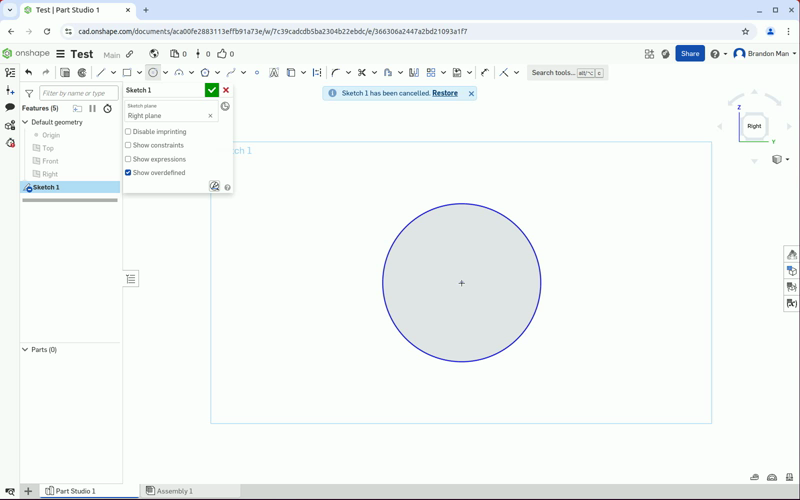
click(461, 282)
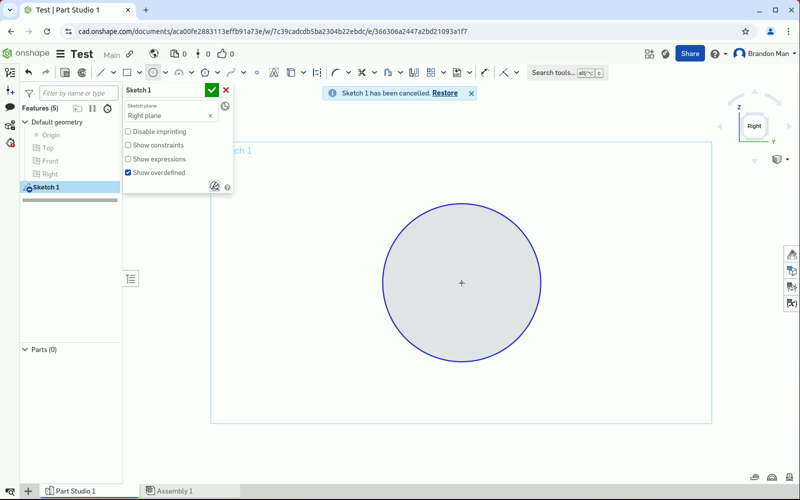
key_up(shift)
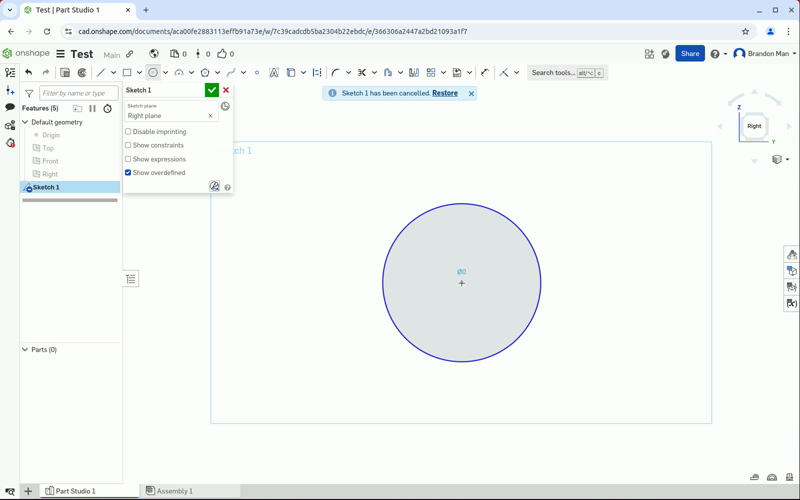
mouse_move(489, 282)
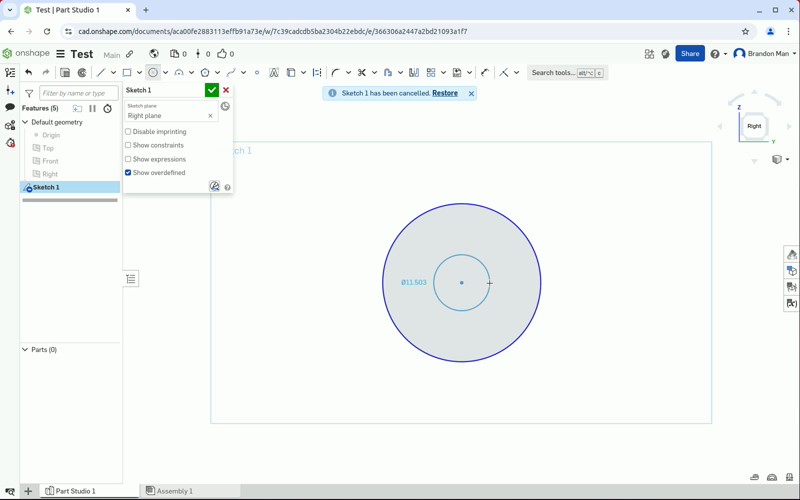
click(489, 282)
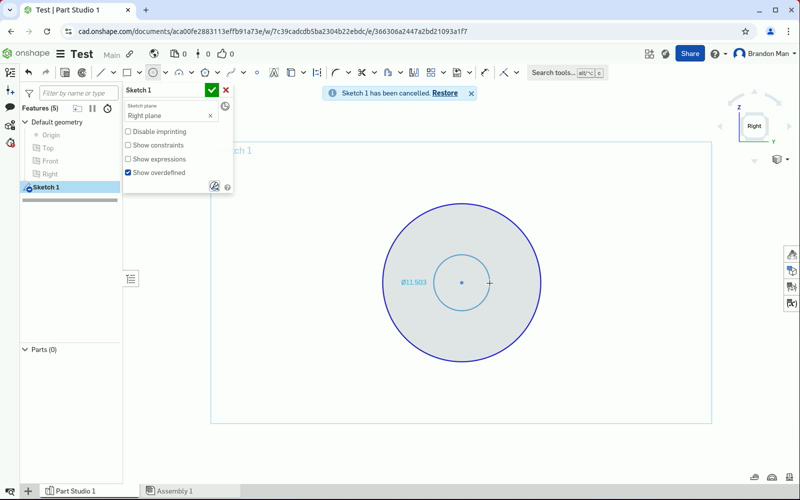
key(esc)
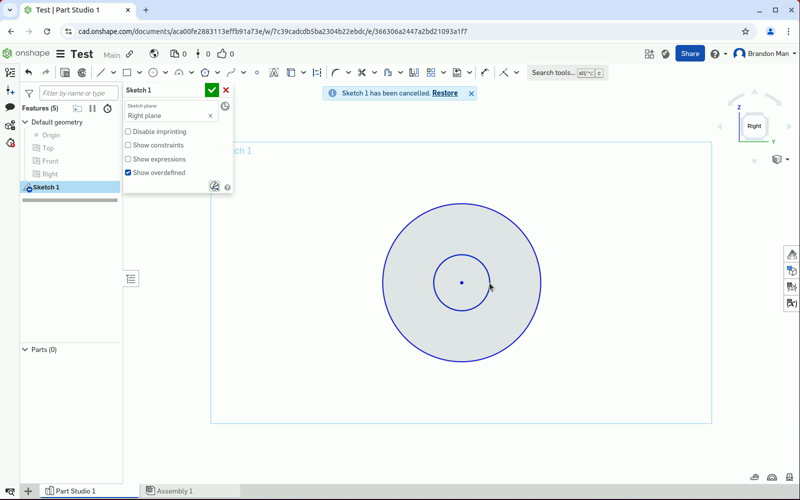
mouse_move(507, 294)
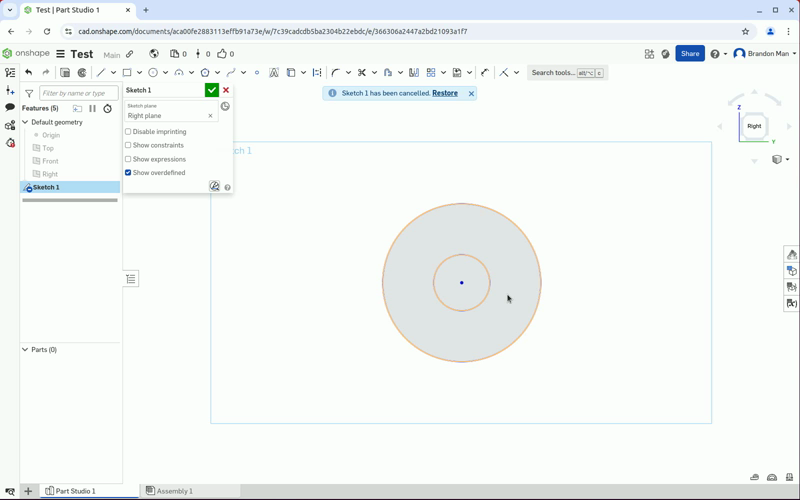
click(507, 294)
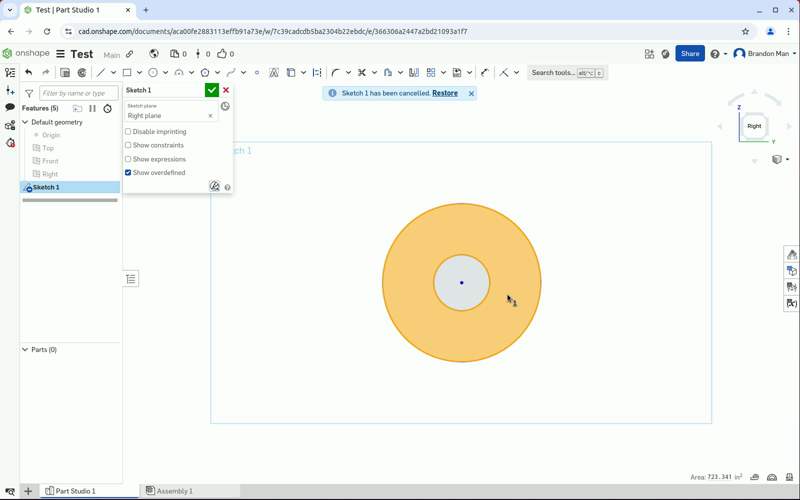
mouse_move(73, 352)
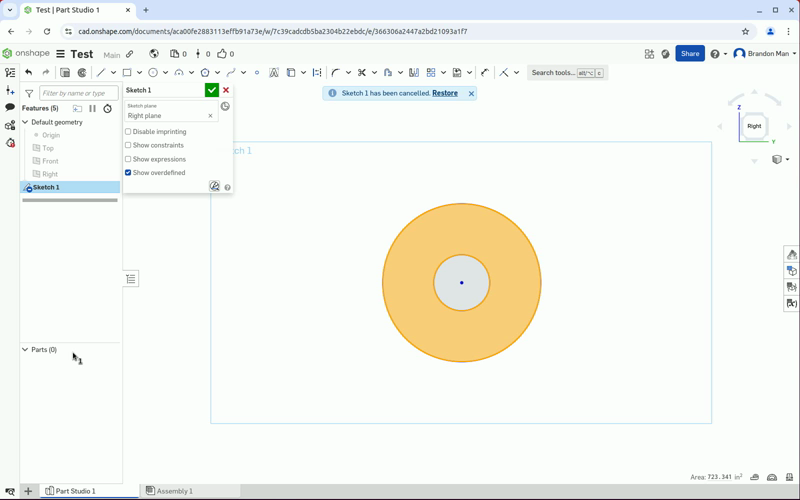
key(shift+y)
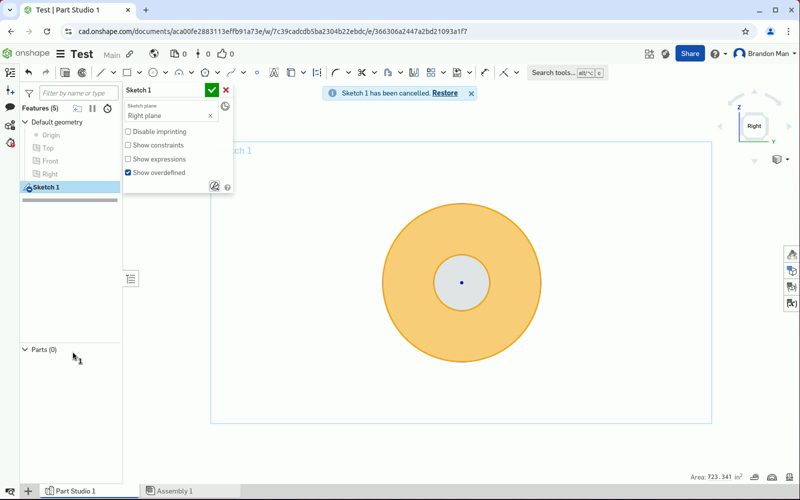
key(shift+e)
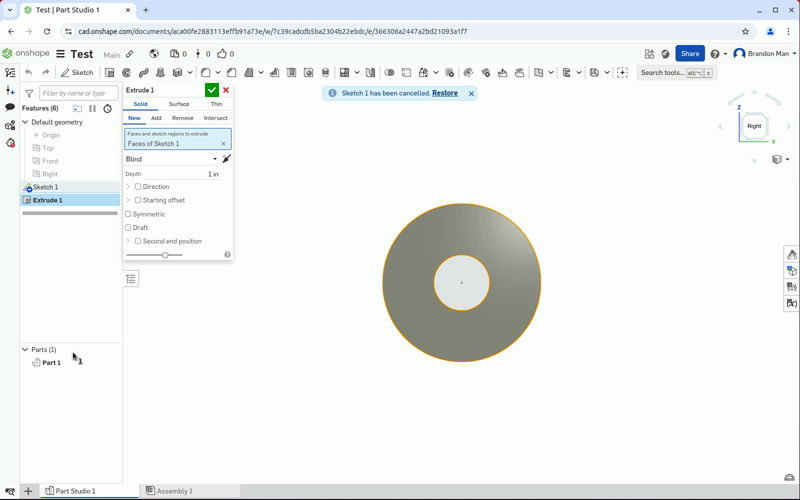
mouse_move(143, 106)
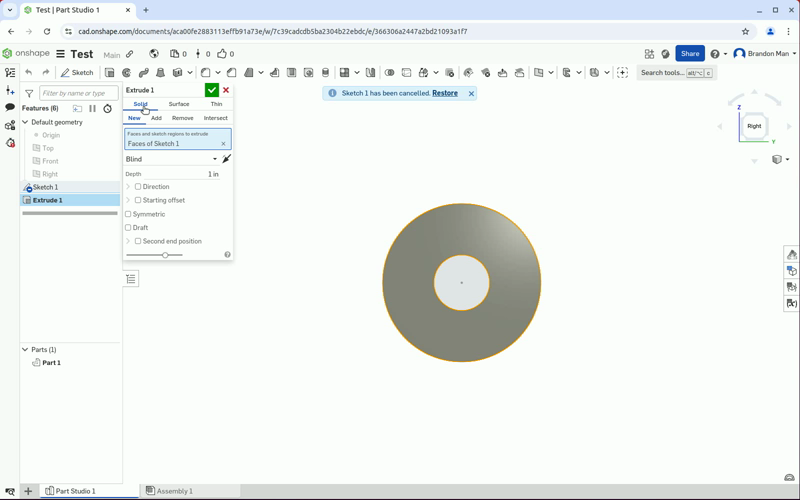
click(143, 106)
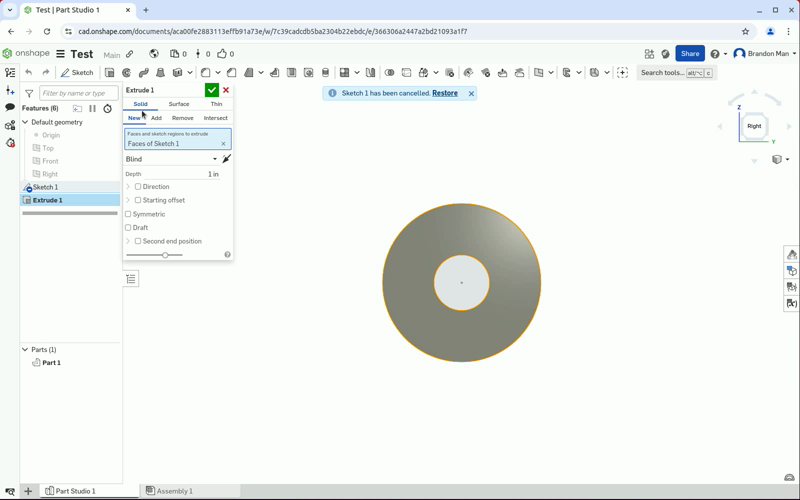
mouse_move(137, 120)
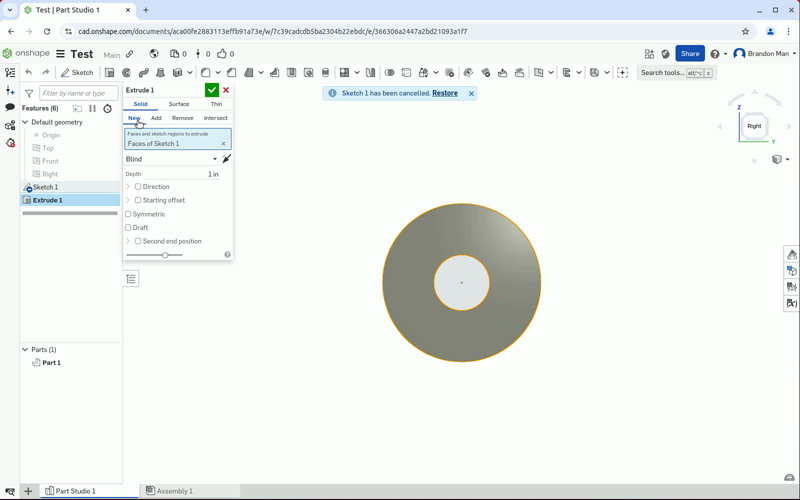
click(137, 120)
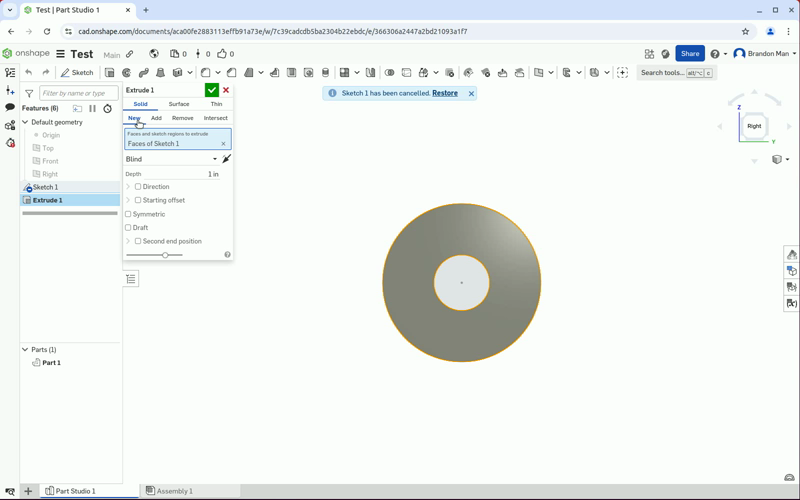
key(tab, 4)
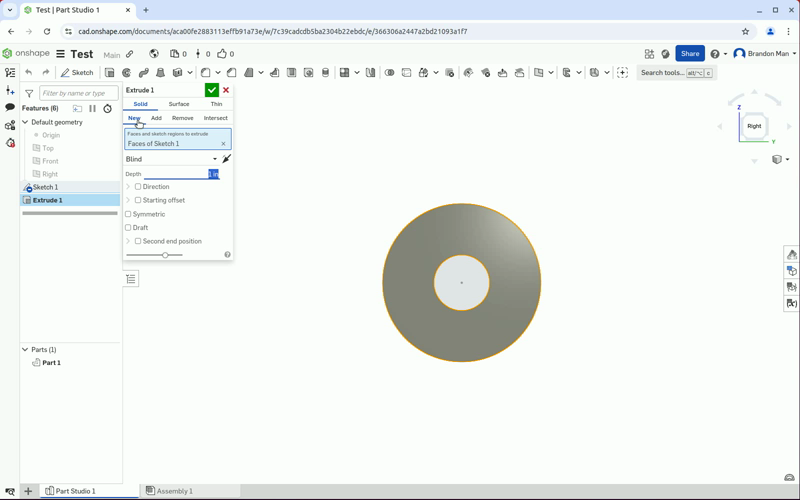
text(21.423)
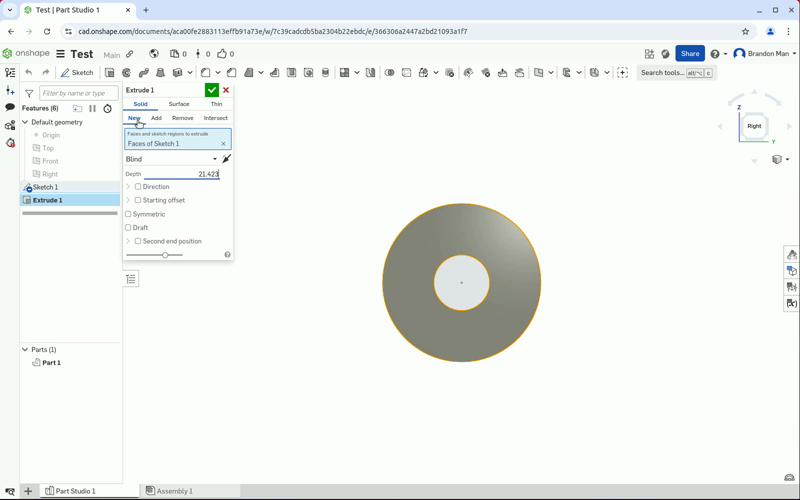
key(enter)
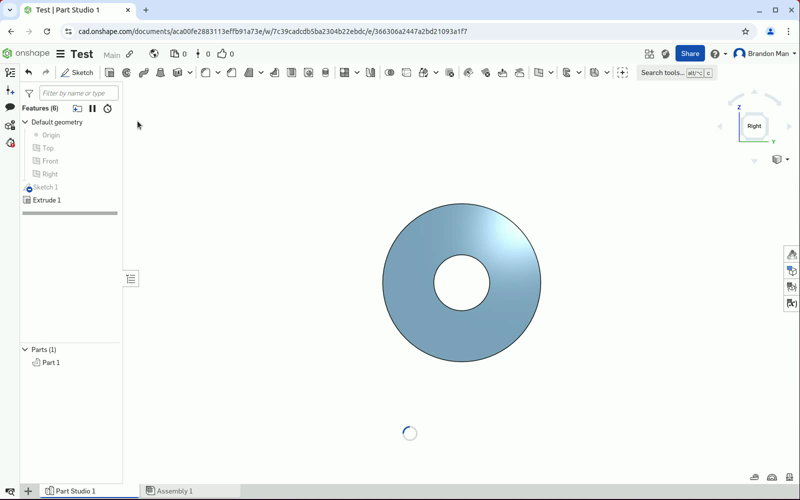
key(shift+h)
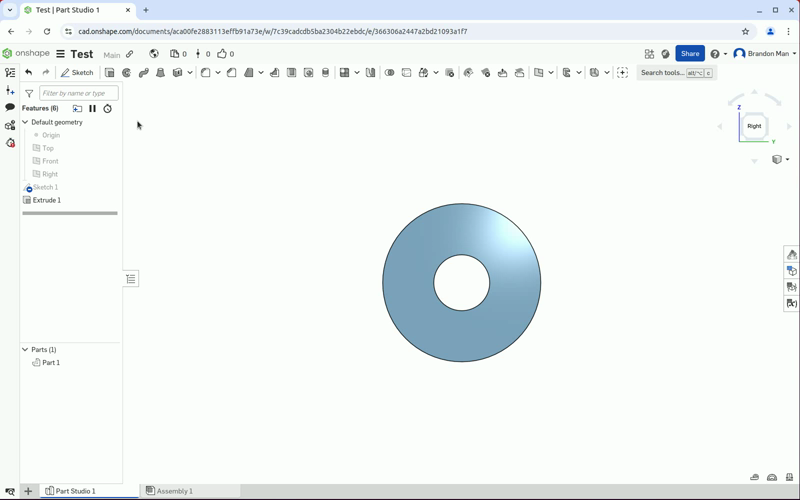
key(shift+h)
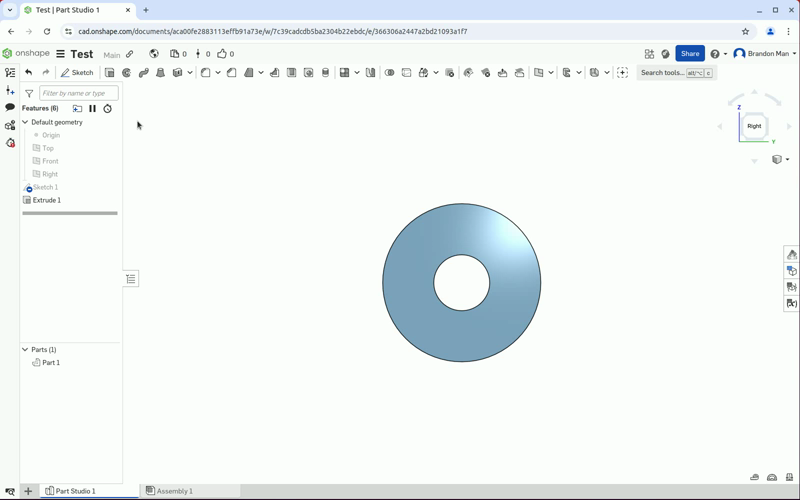
mouse_move(73, 189)
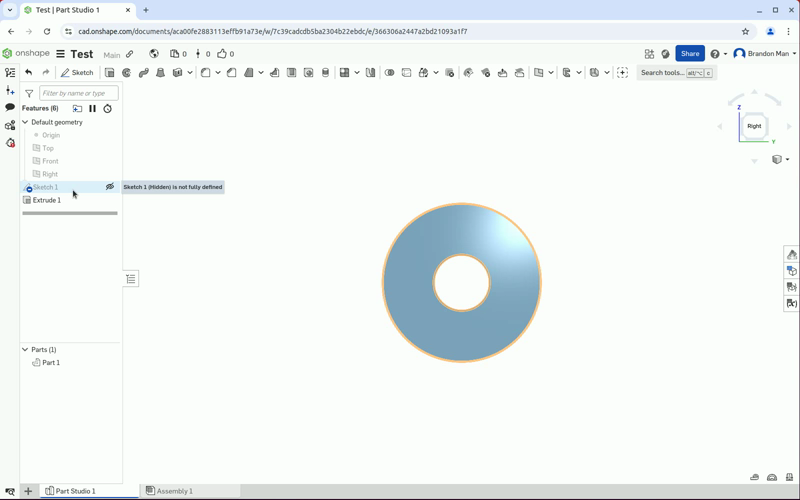
click(73, 189)
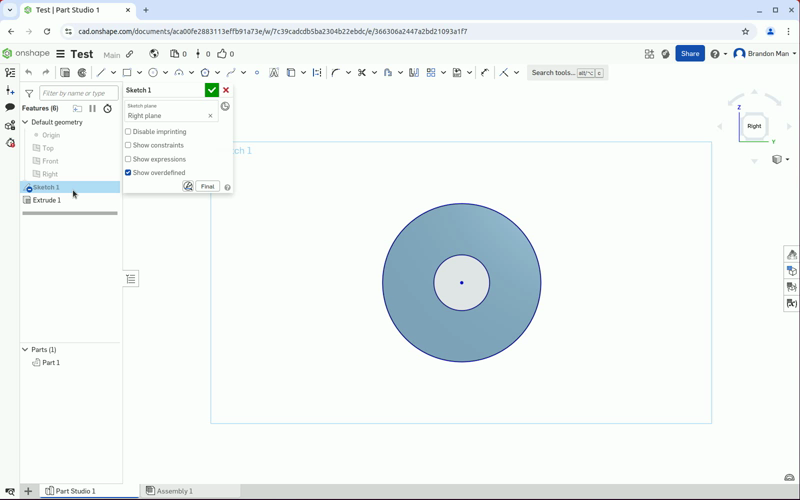
mouse_move(229, 92)
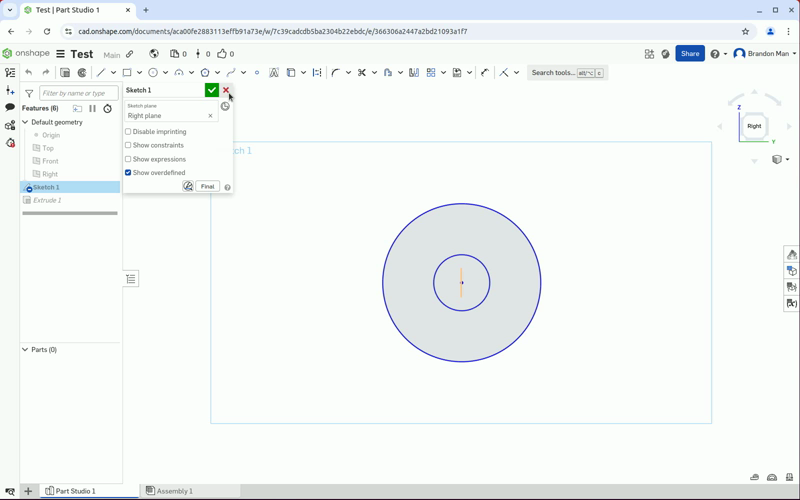
click(229, 92)
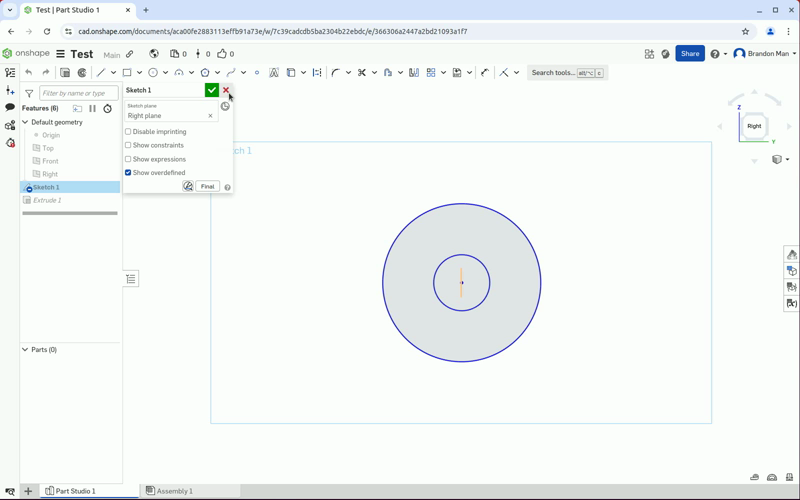
key(shift+s)
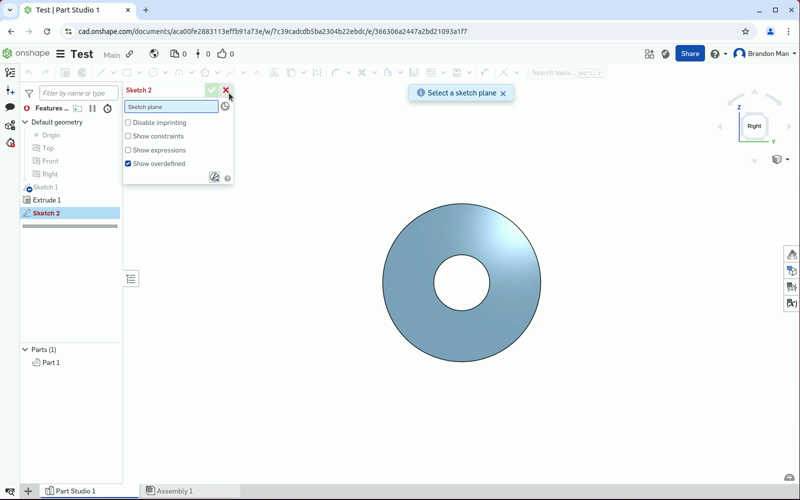
mouse_move(73, 176)
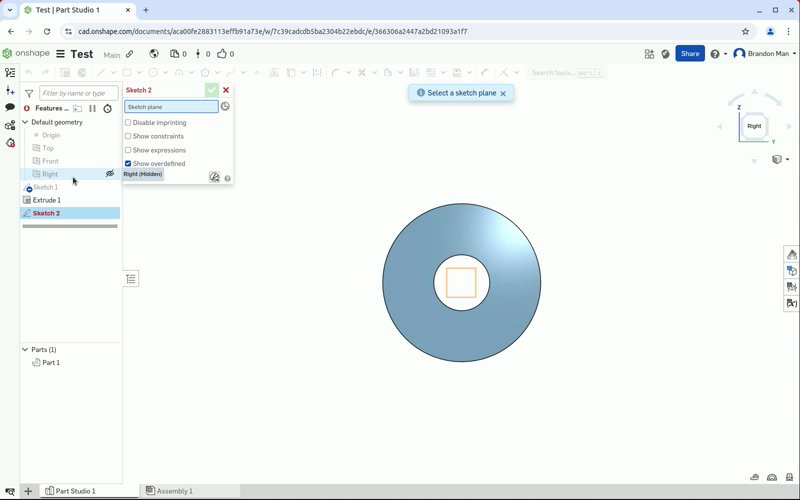
click(73, 176)
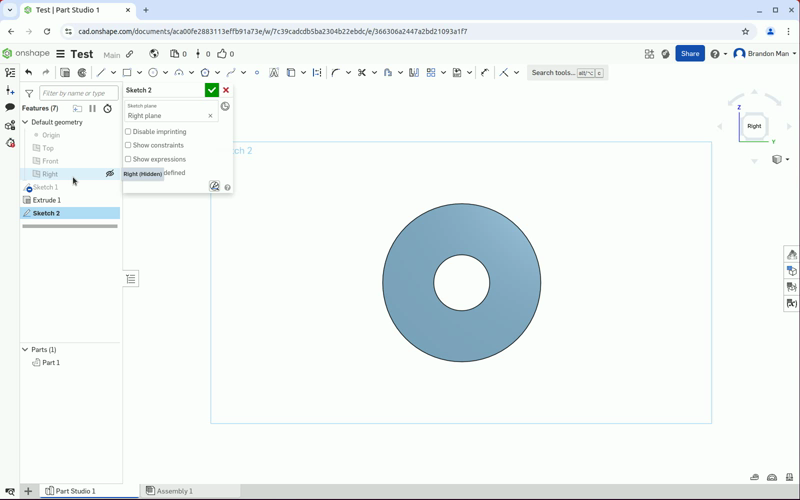
mouse_move(73, 352)
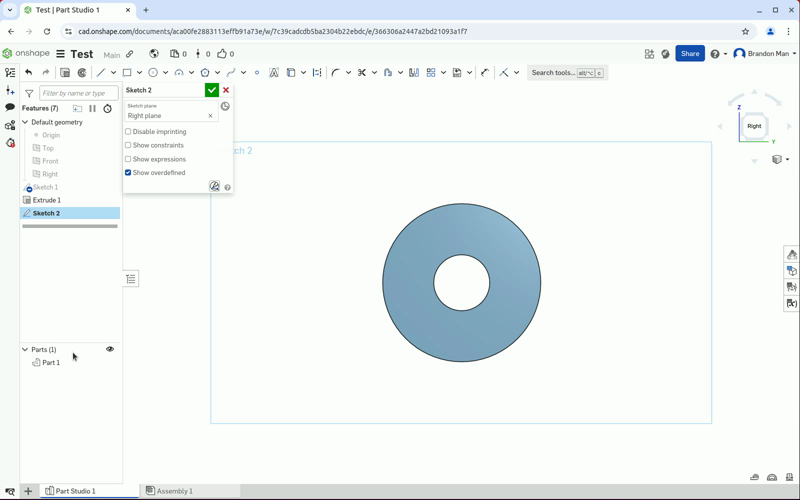
key(y)
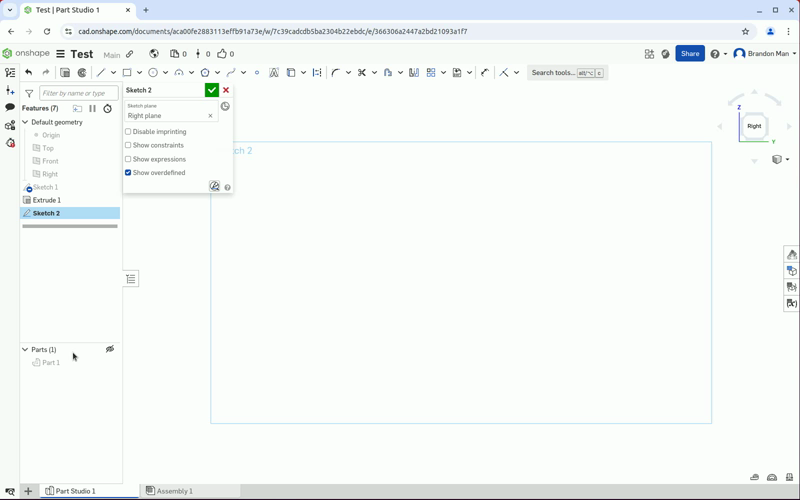
key(c)
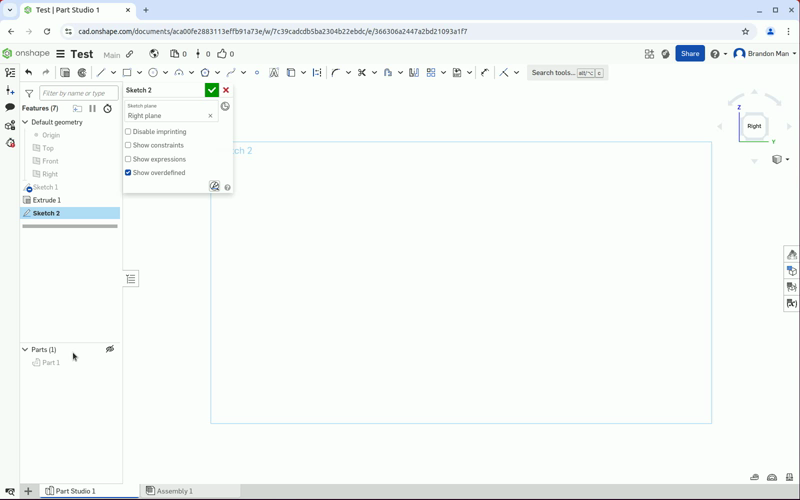
key_down(shift)
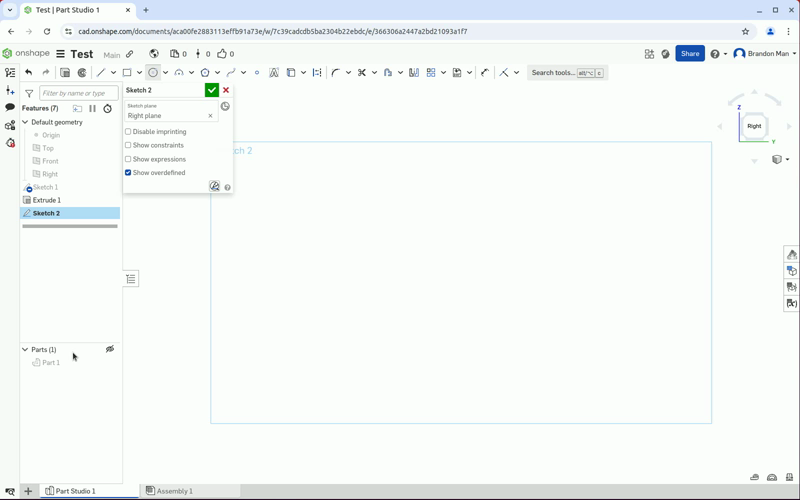
mouse_move(461, 282)
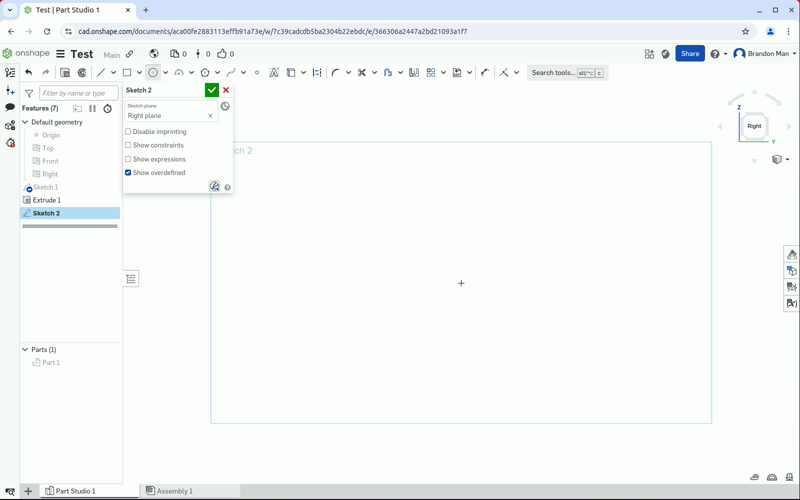
click(461, 282)
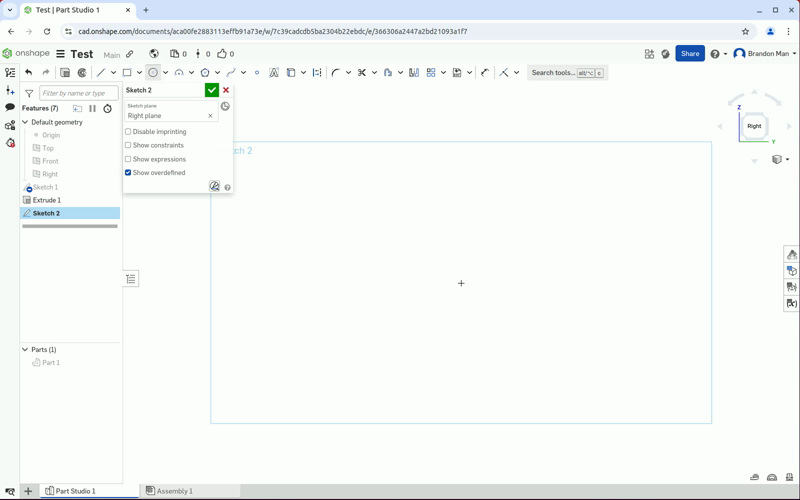
key_up(shift)
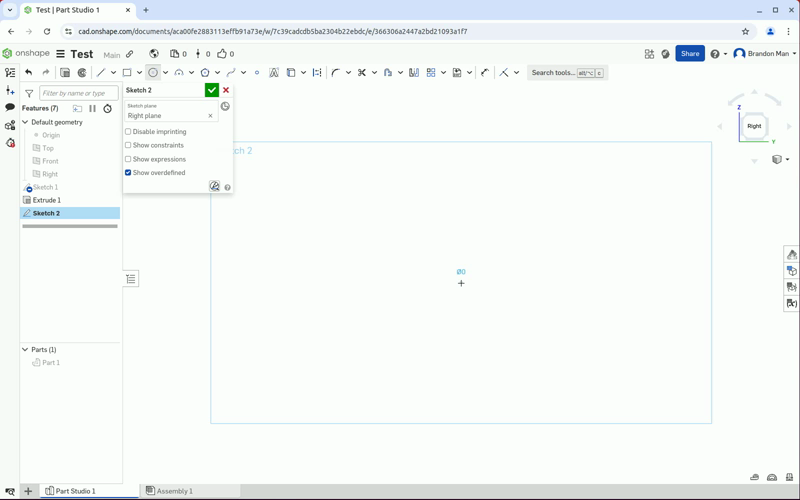
mouse_move(555, 282)
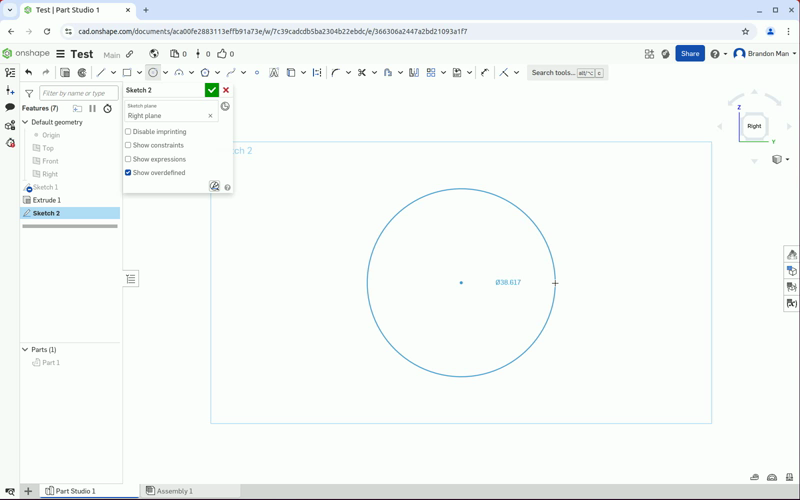
click(555, 282)
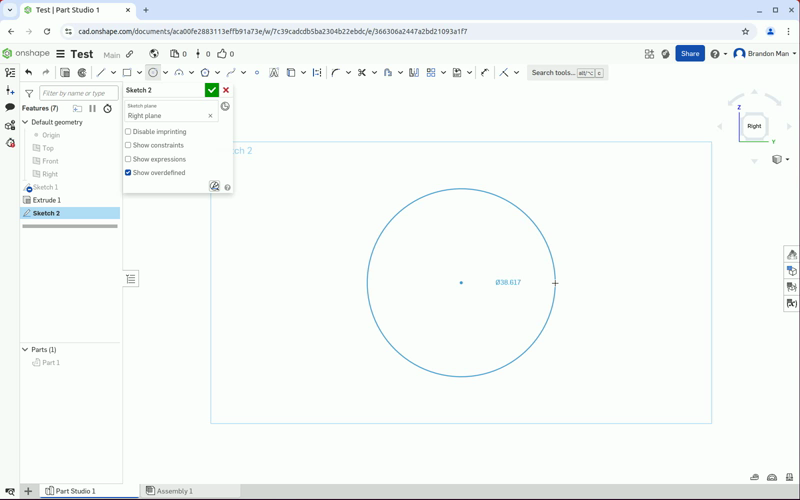
key(esc)
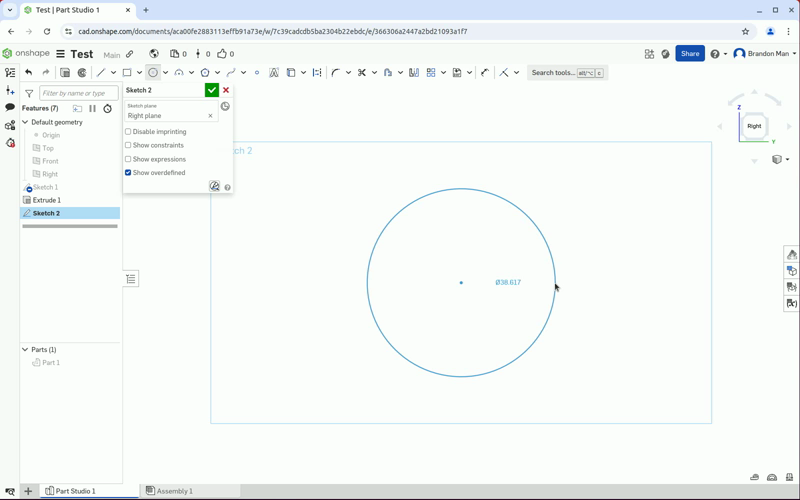
key(c)
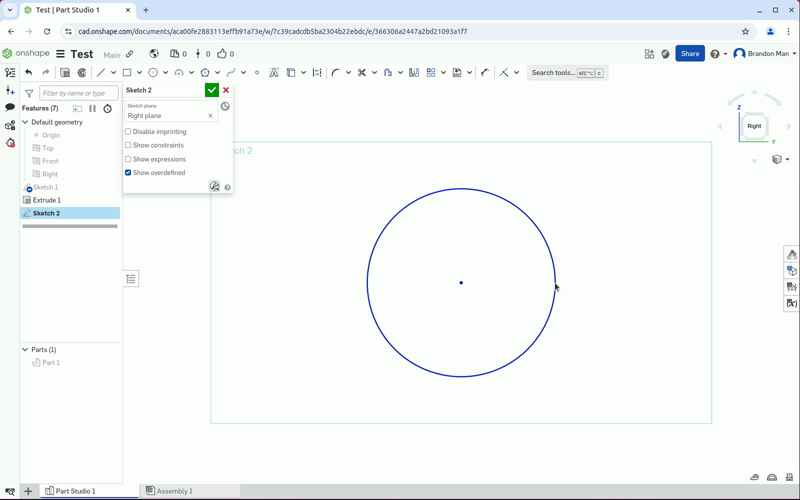
key_down(shift)
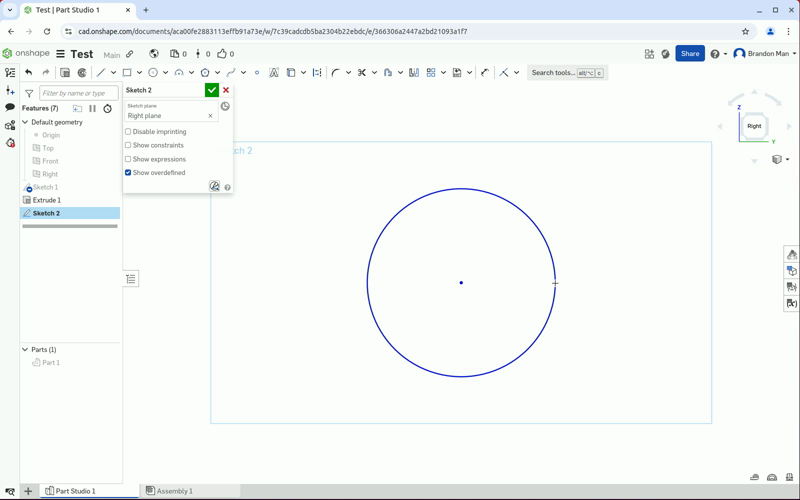
mouse_move(461, 282)
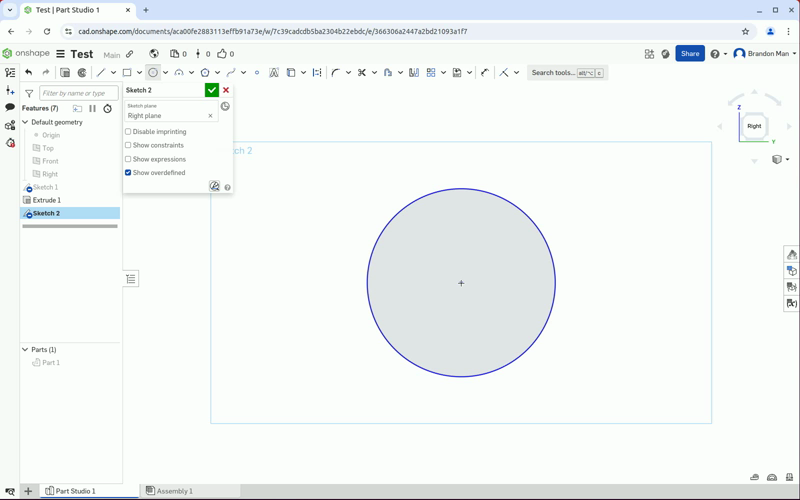
click(461, 282)
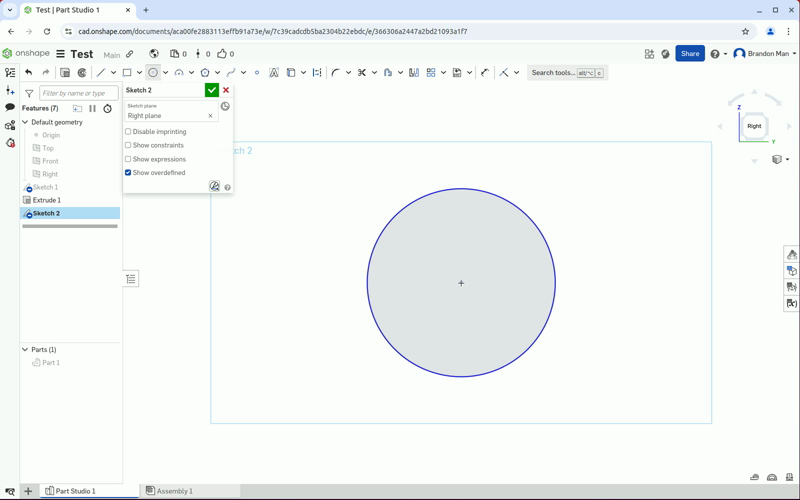
key_up(shift)
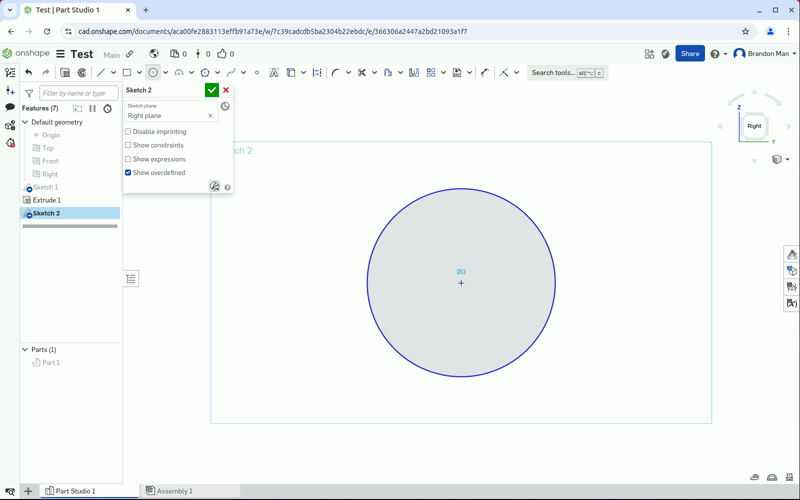
mouse_move(539, 282)
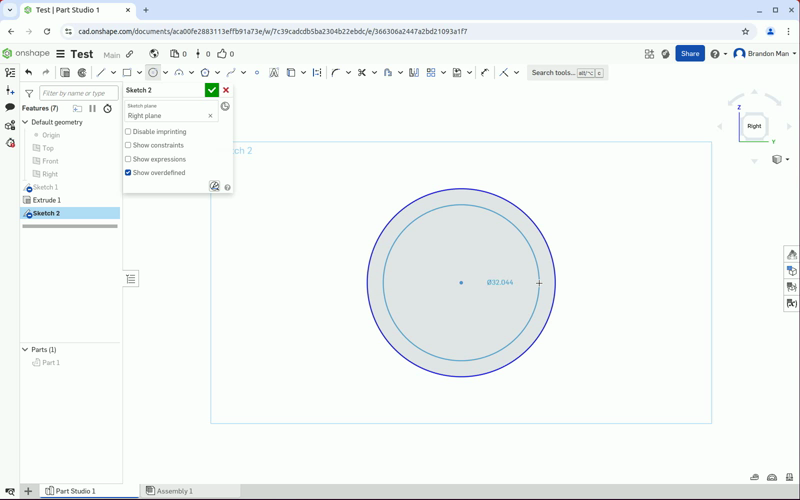
click(539, 282)
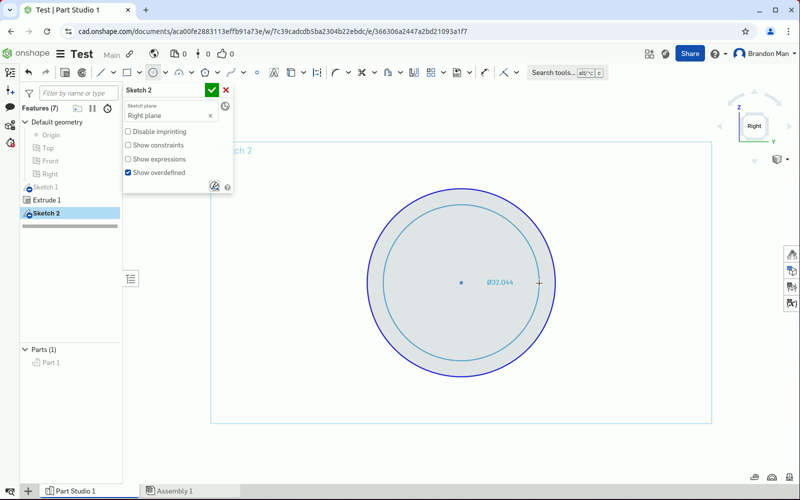
key(esc)
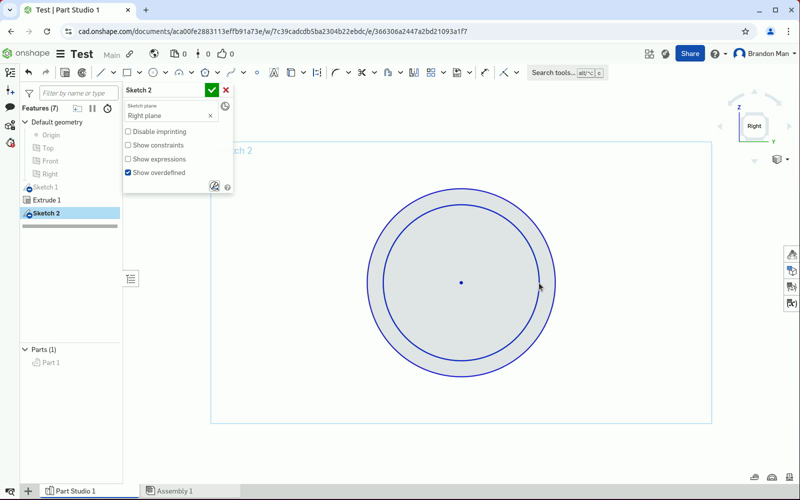
mouse_move(424, 358)
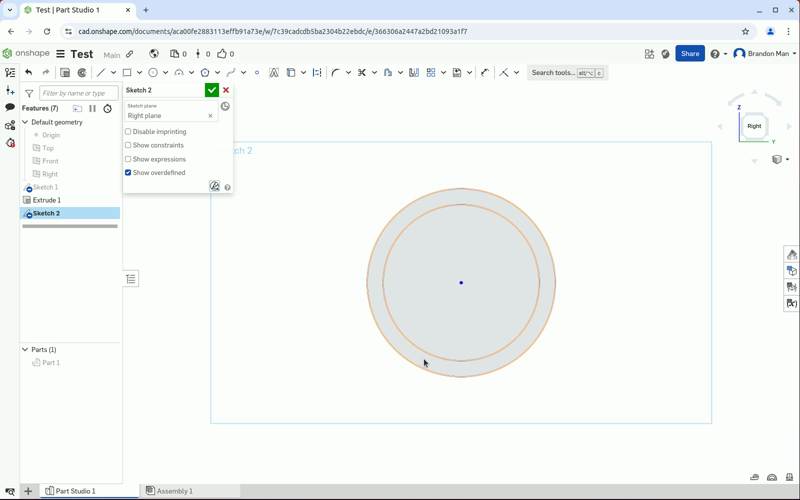
click(424, 358)
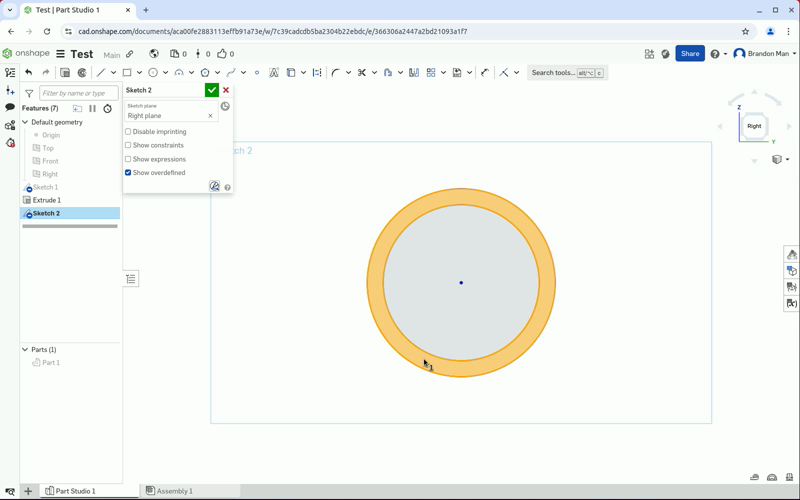
mouse_move(73, 352)
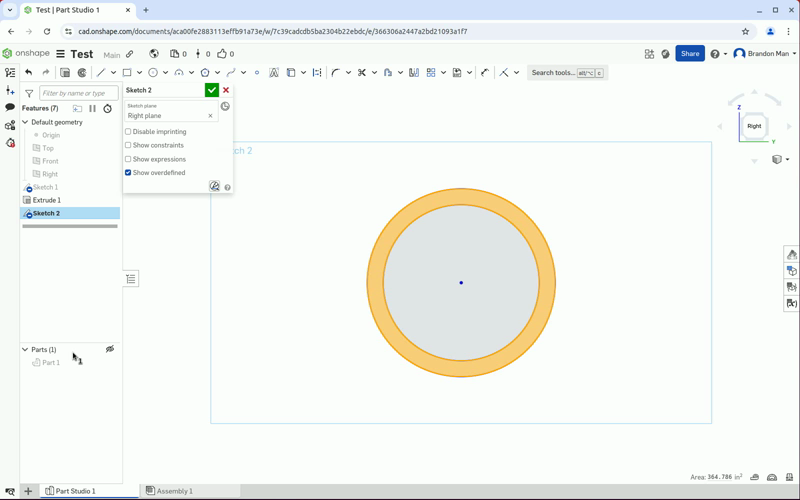
key(shift+y)
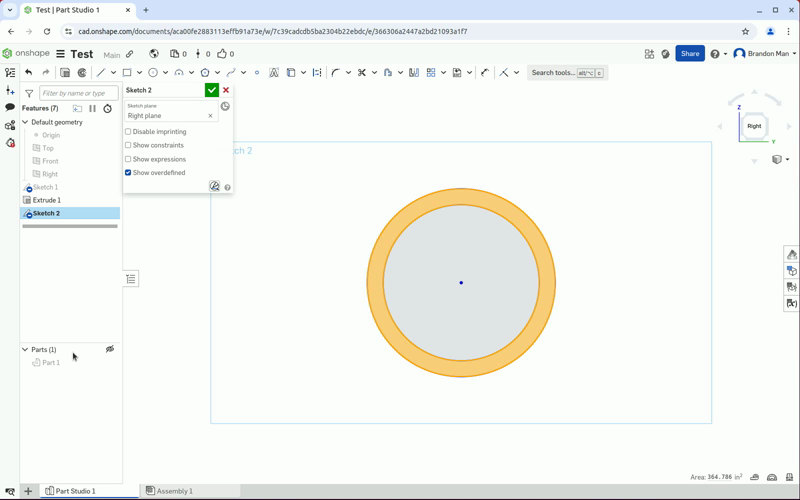
key(shift+e)
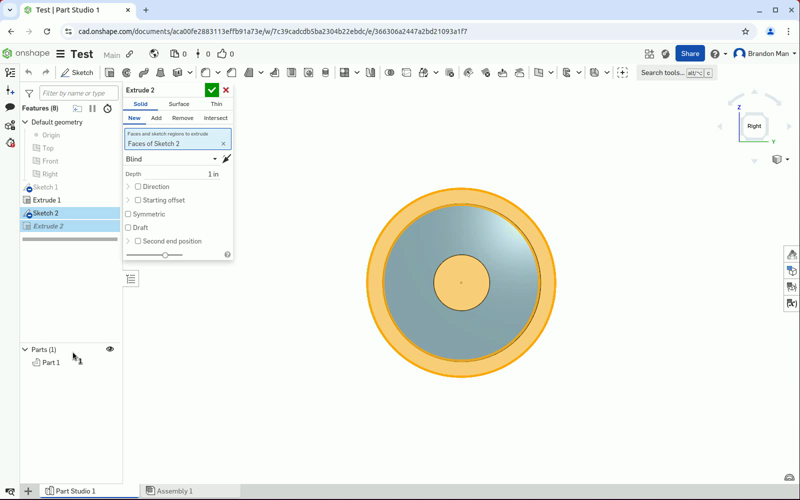
mouse_move(143, 106)
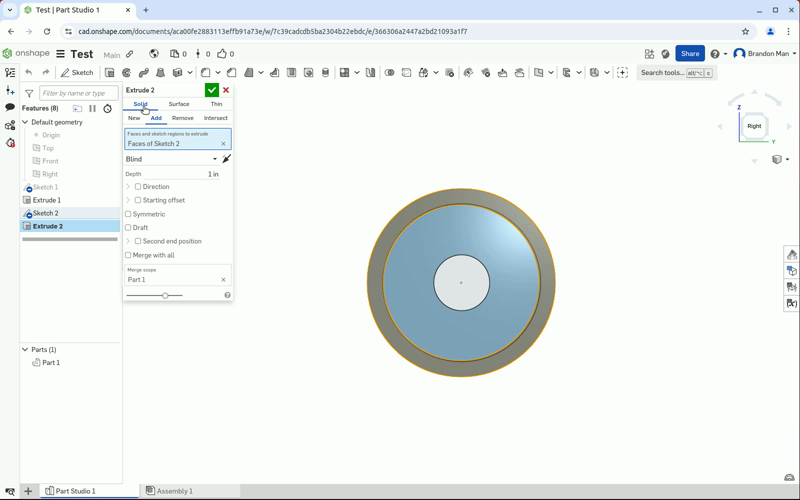
click(143, 106)
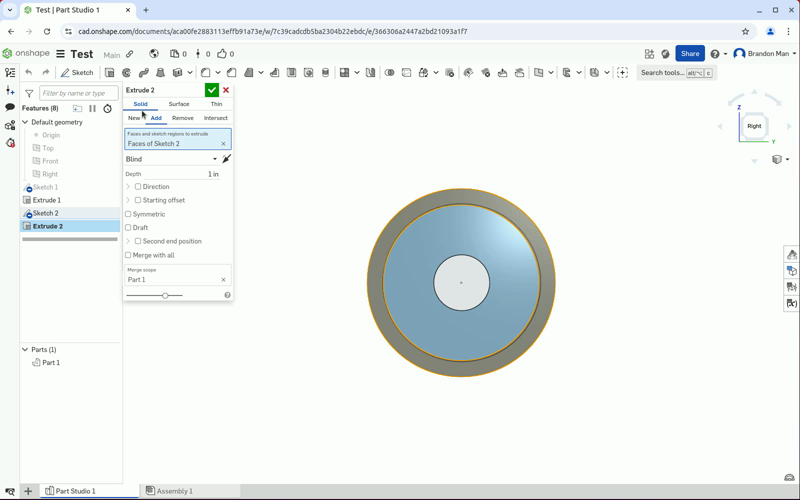
mouse_move(137, 120)
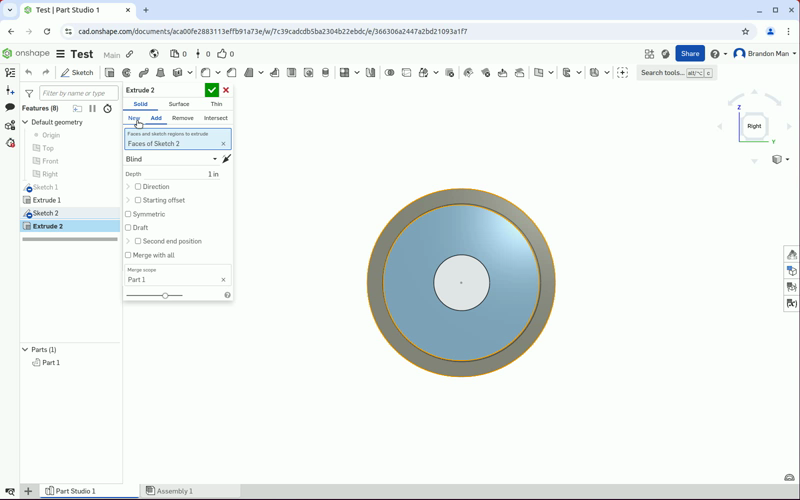
click(137, 120)
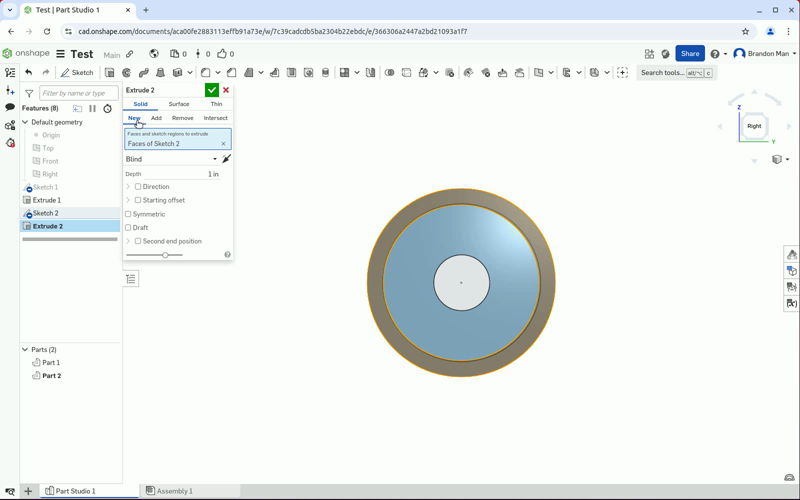
key(tab, 4)
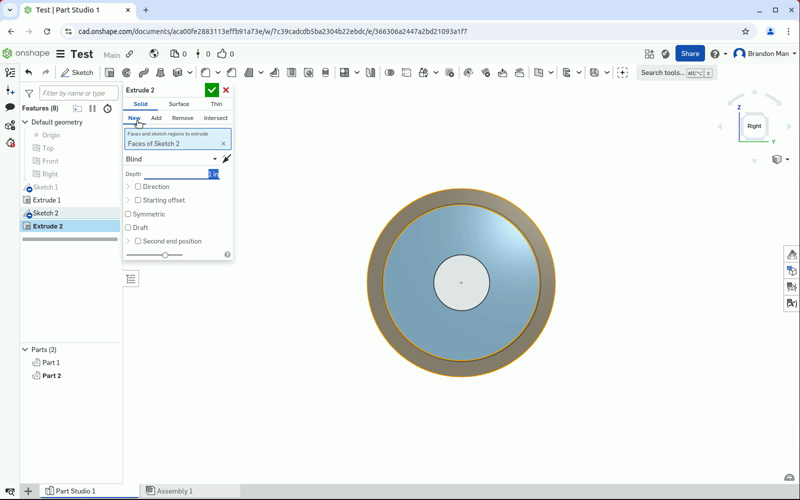
text(21.423)
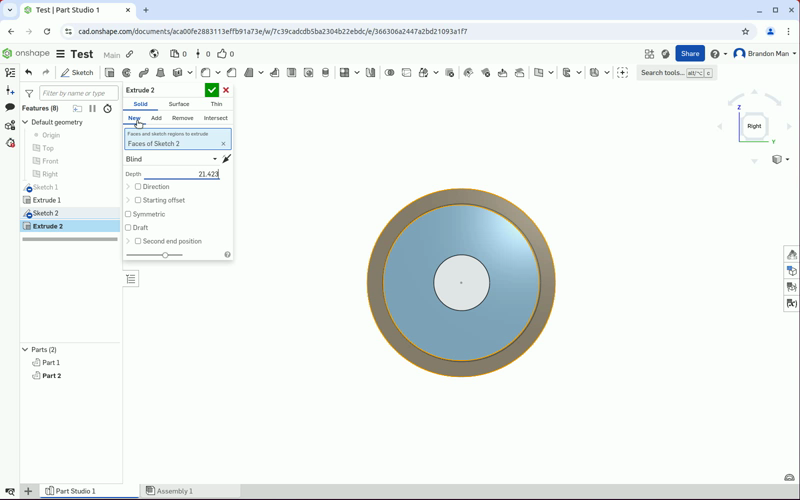
key(enter)
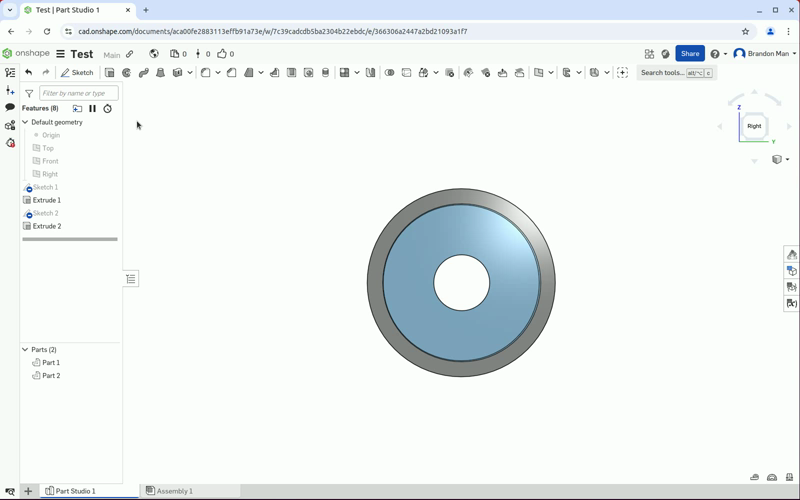
key(shift+h)
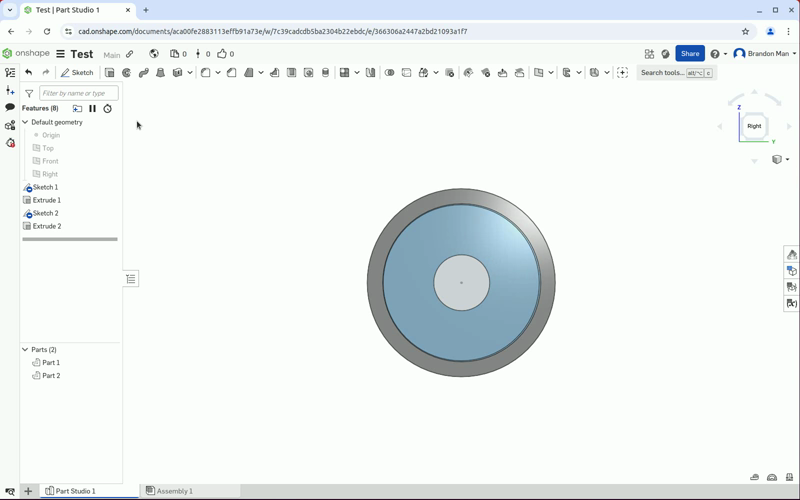
key(shift+h)
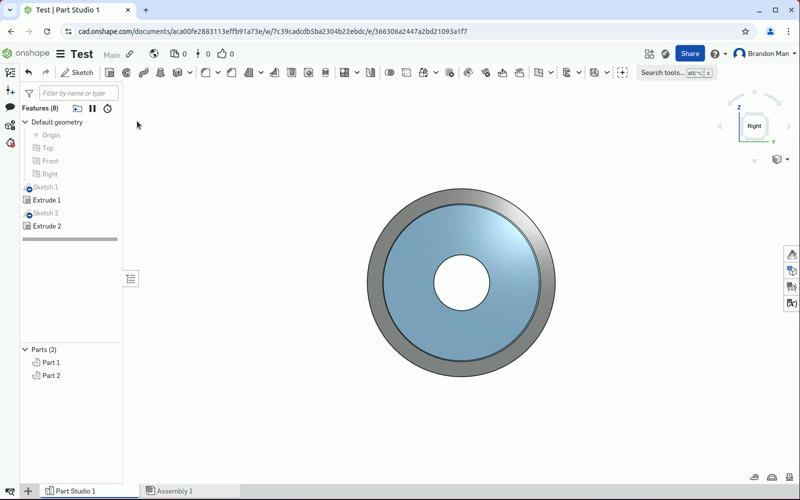
mouse_move(73, 189)
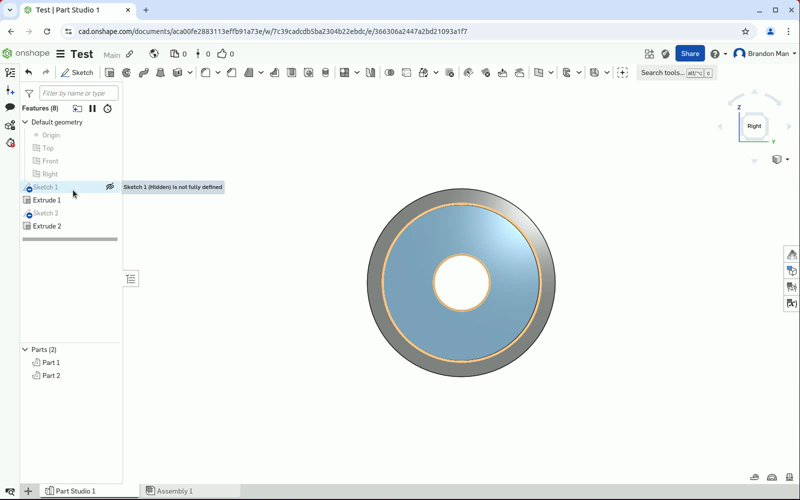
click(73, 189)
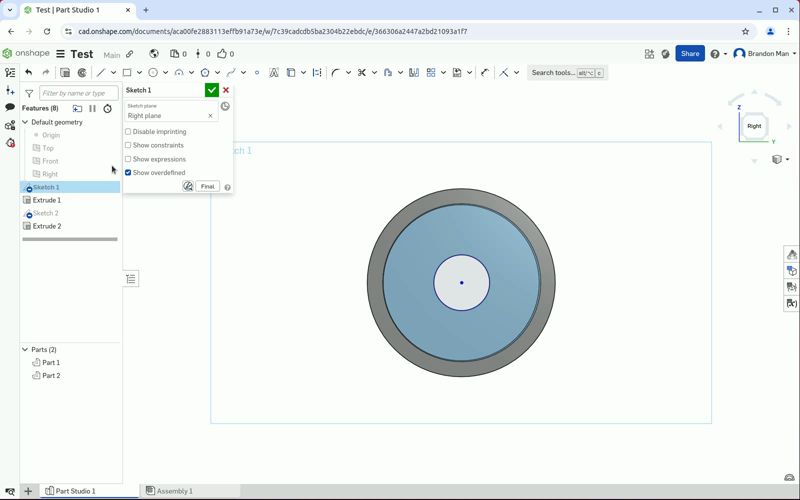
mouse_move(229, 92)
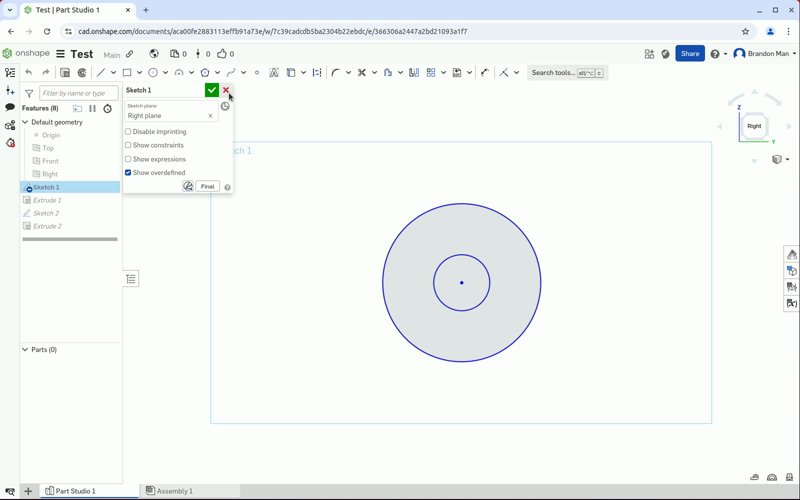
click(229, 92)
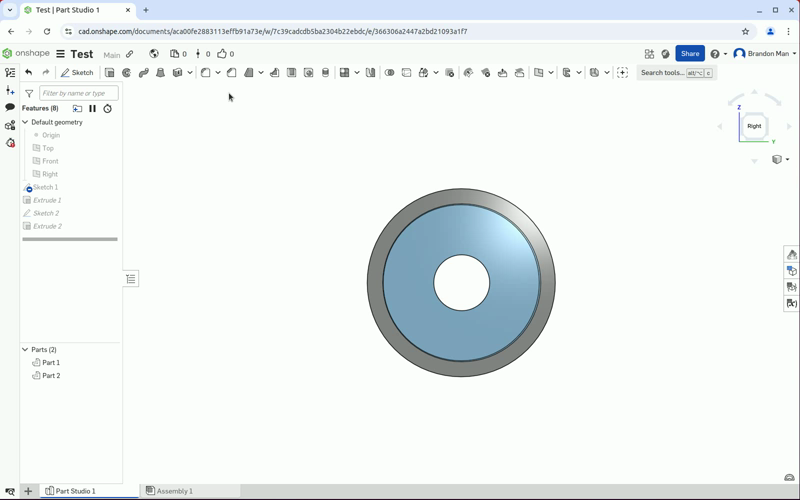
mouse_move(541, 75)
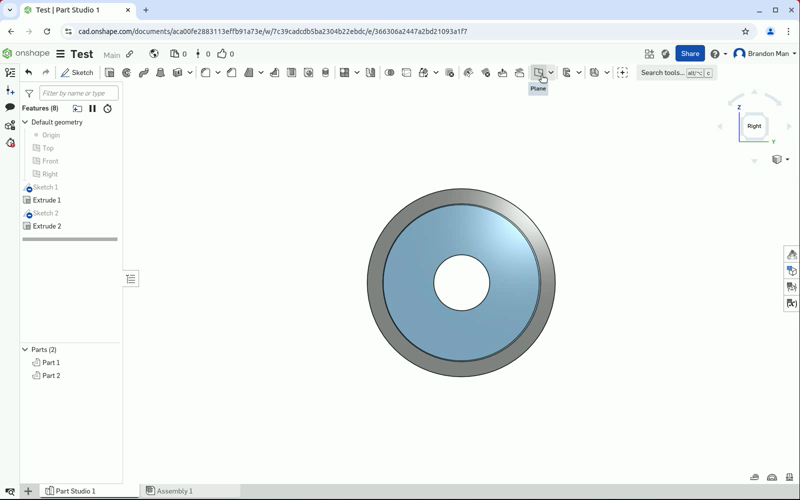
click(541, 75)
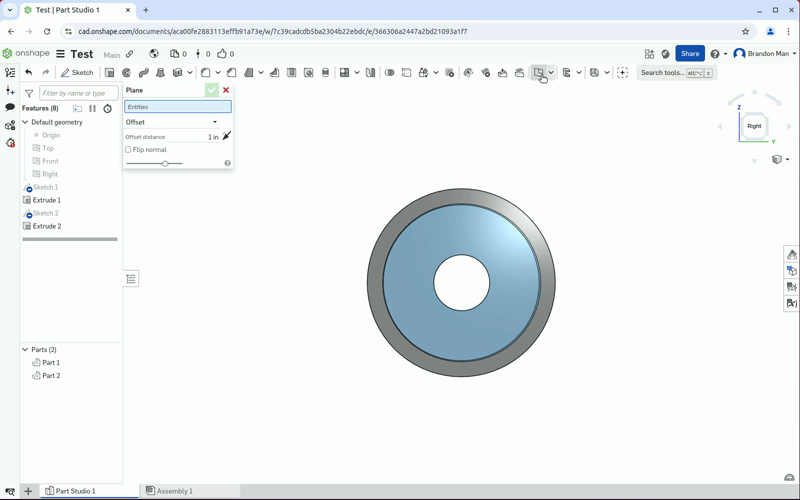
mouse_move(73, 176)
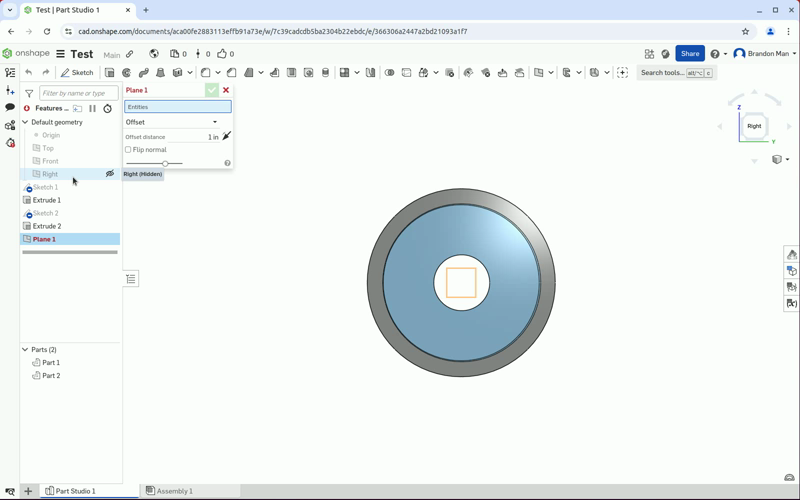
click(73, 176)
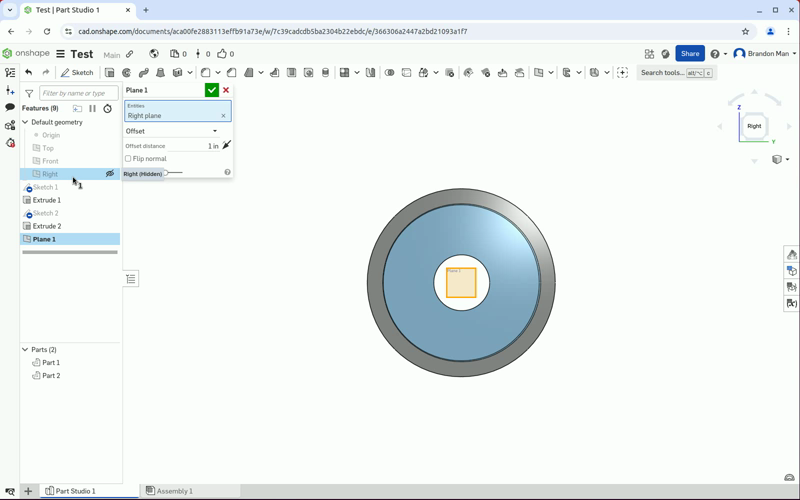
key(tab, 2)
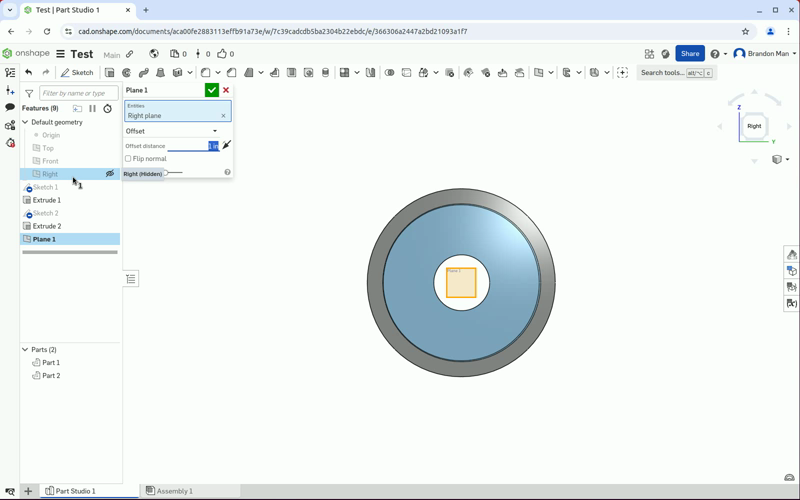
text(21.414)
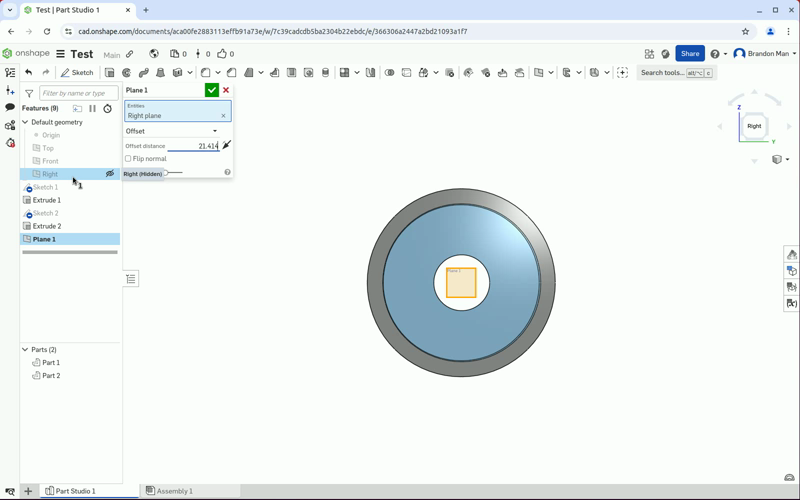
key(enter, 2)
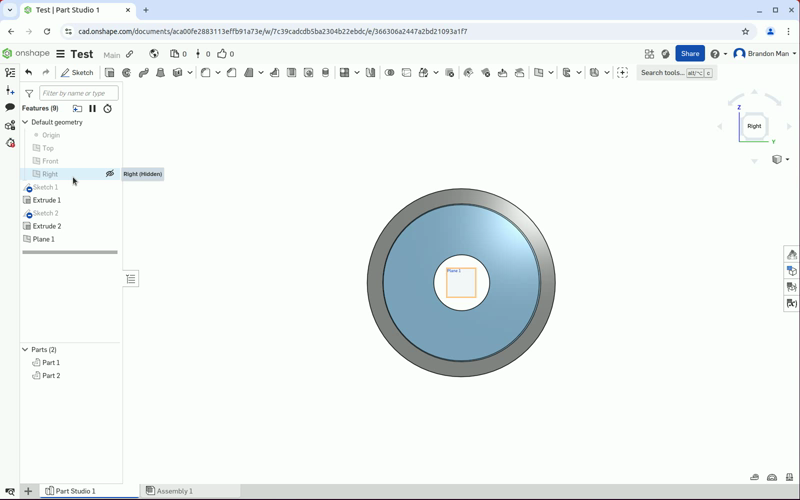
key(shift+s)
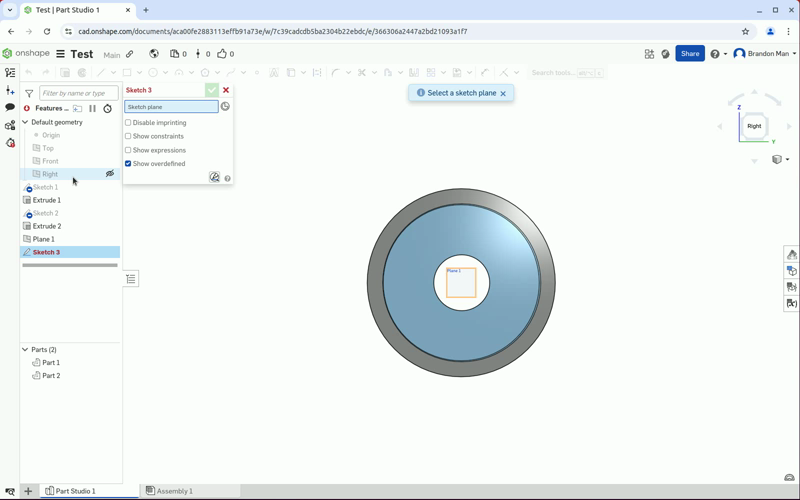
mouse_move(73, 241)
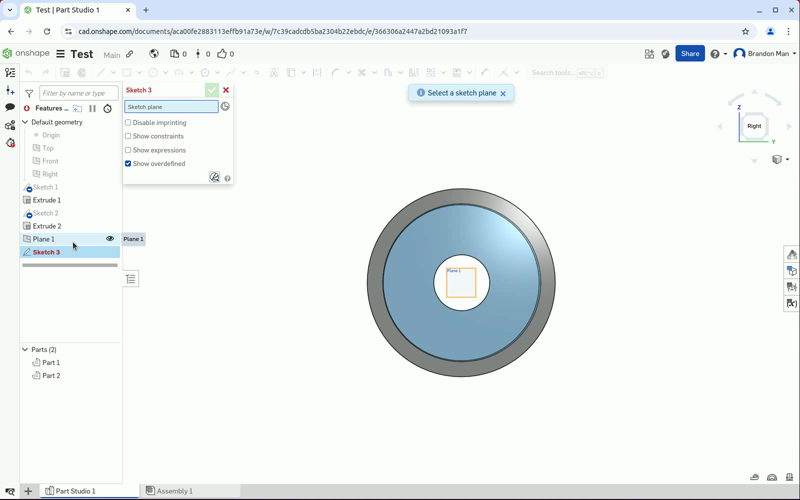
click(73, 241)
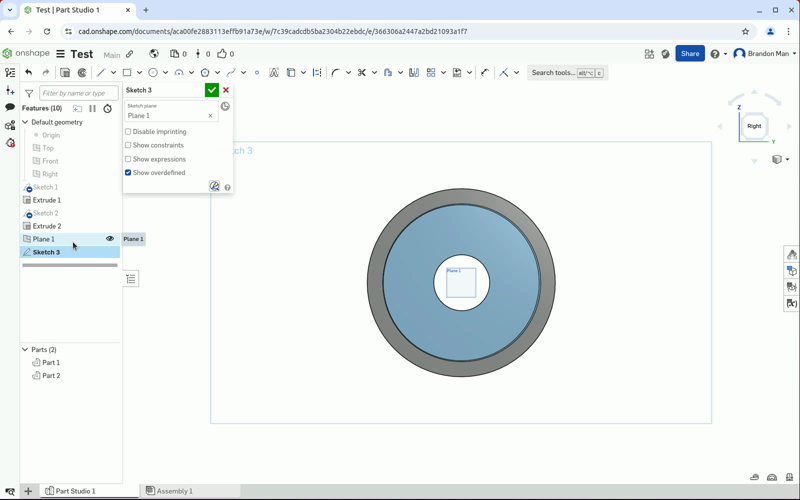
mouse_move(73, 352)
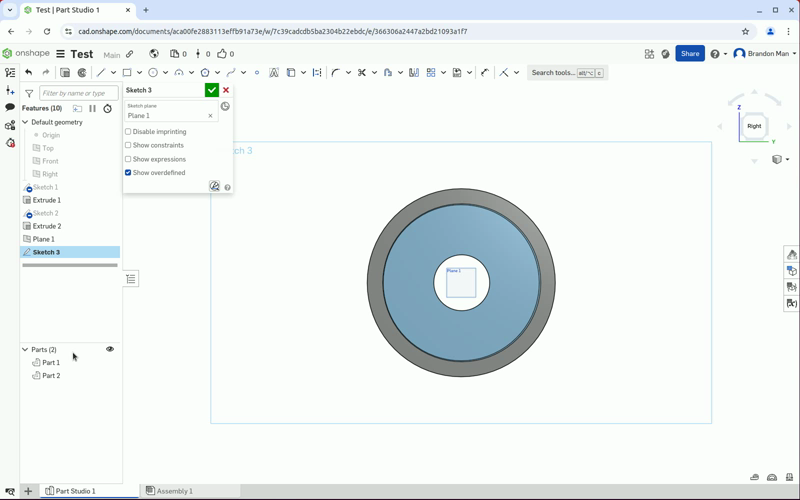
key(y)
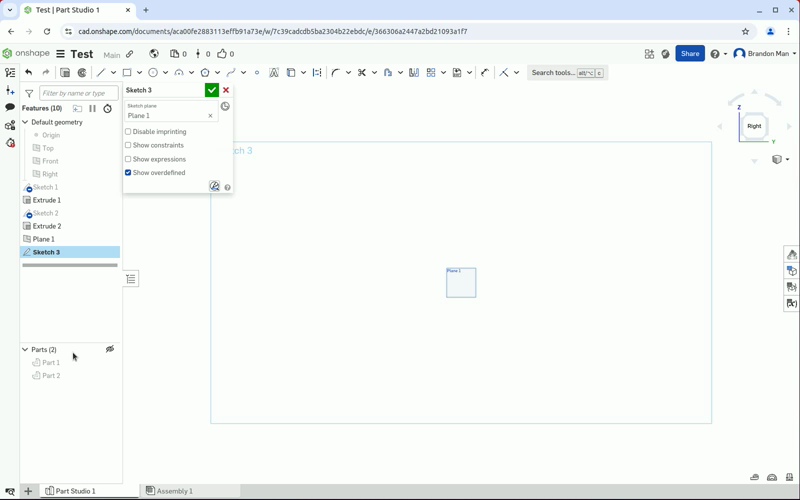
key(c)
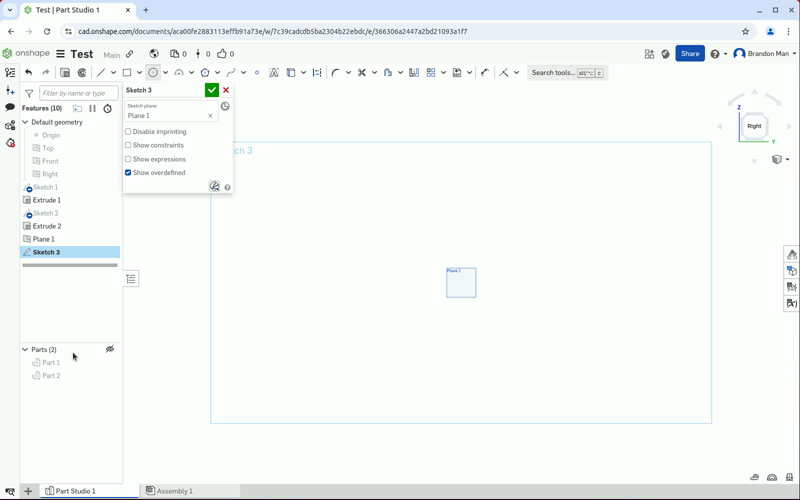
key_down(shift)
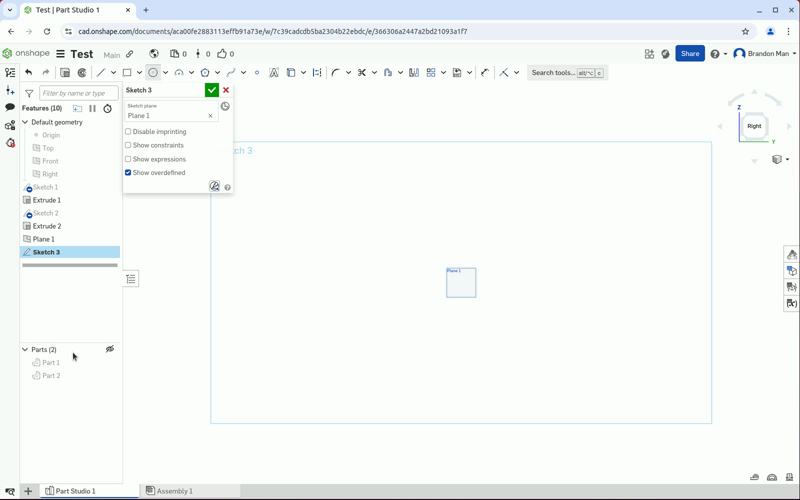
mouse_move(461, 282)
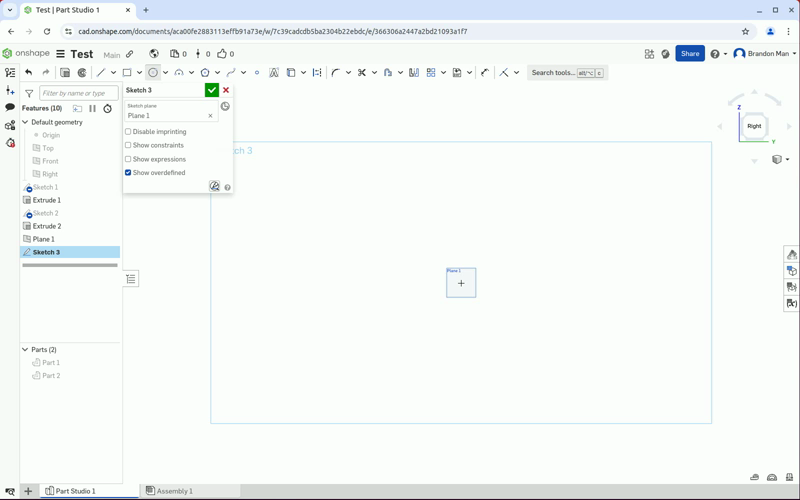
click(461, 282)
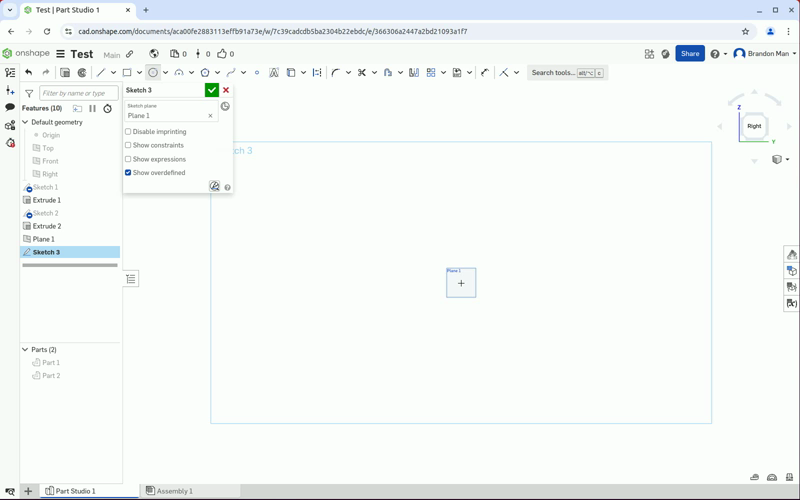
key_up(shift)
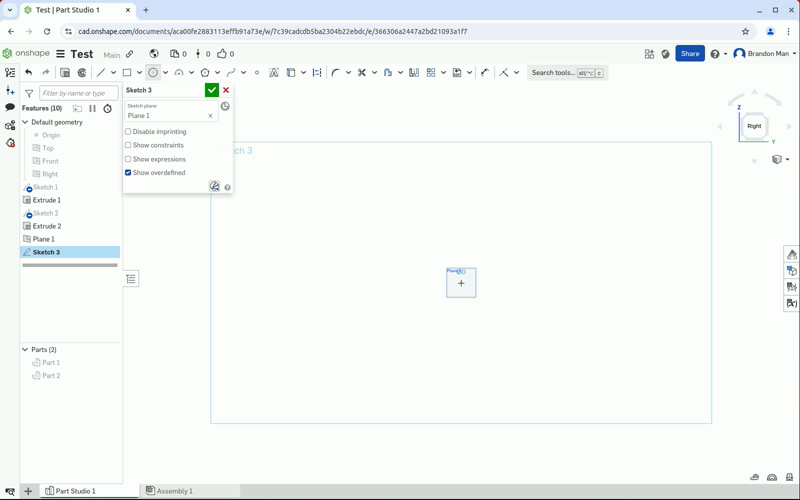
mouse_move(535, 282)
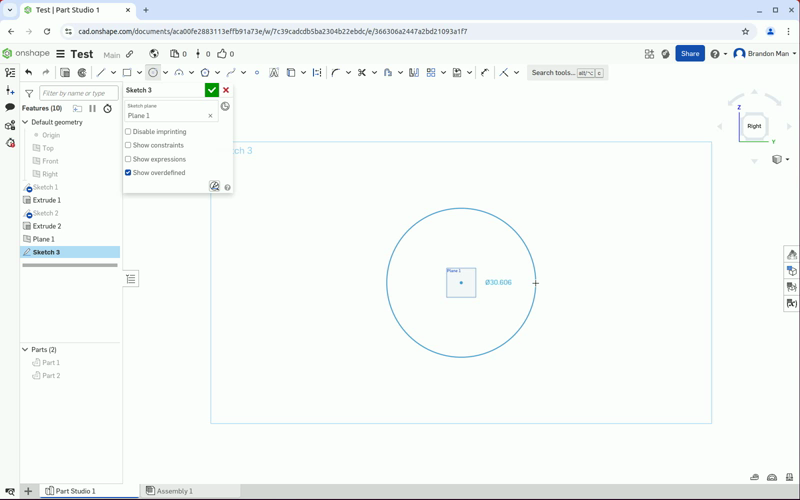
click(535, 282)
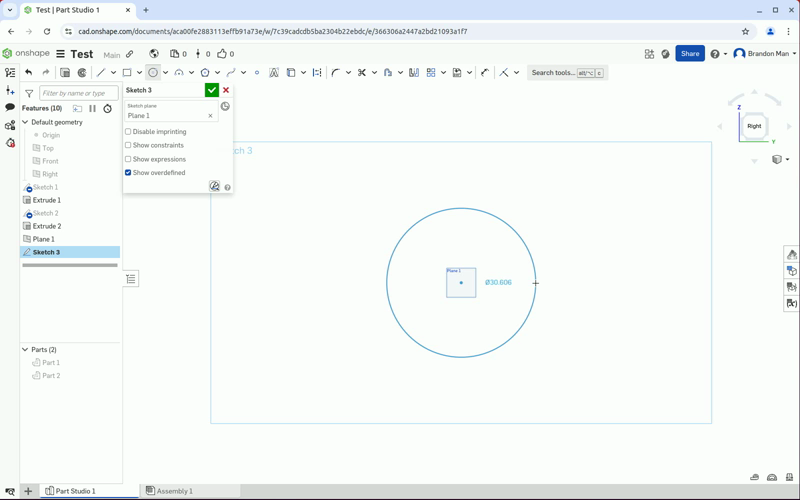
key(esc)
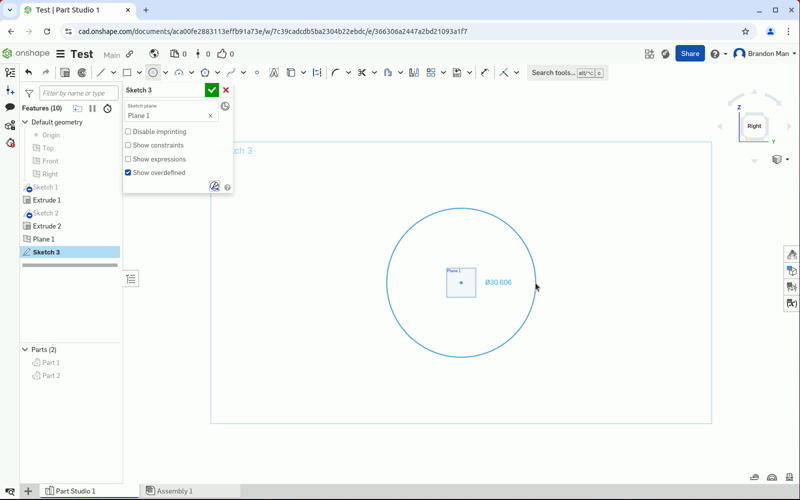
key(c)
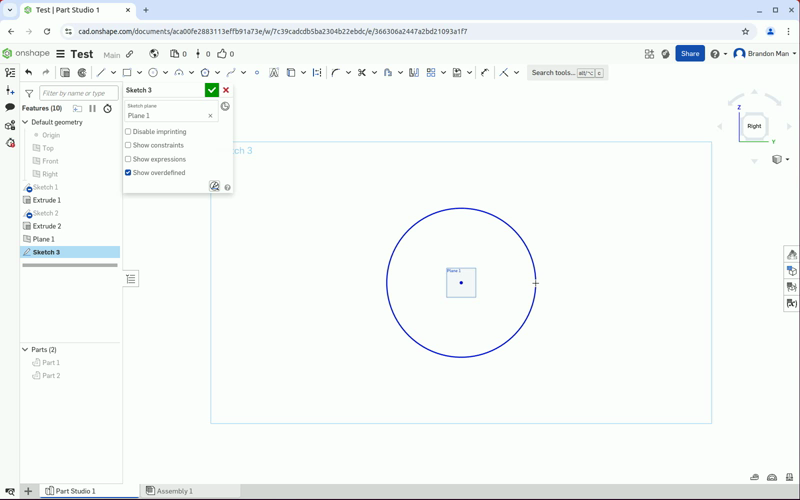
key_down(shift)
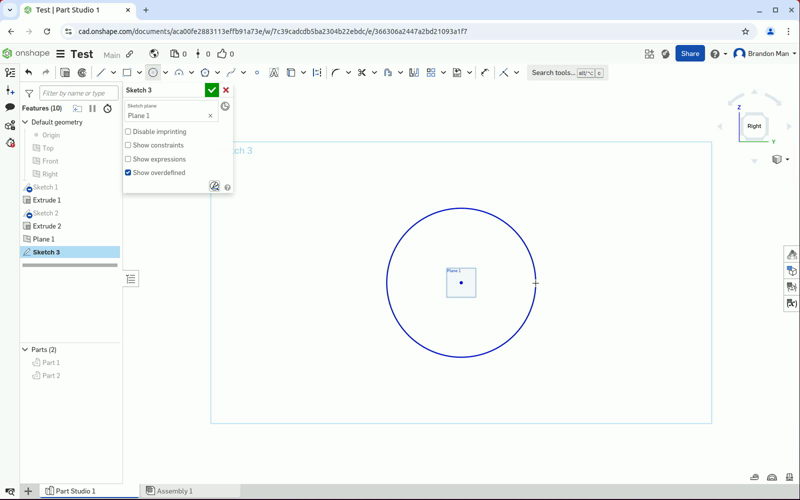
mouse_move(461, 282)
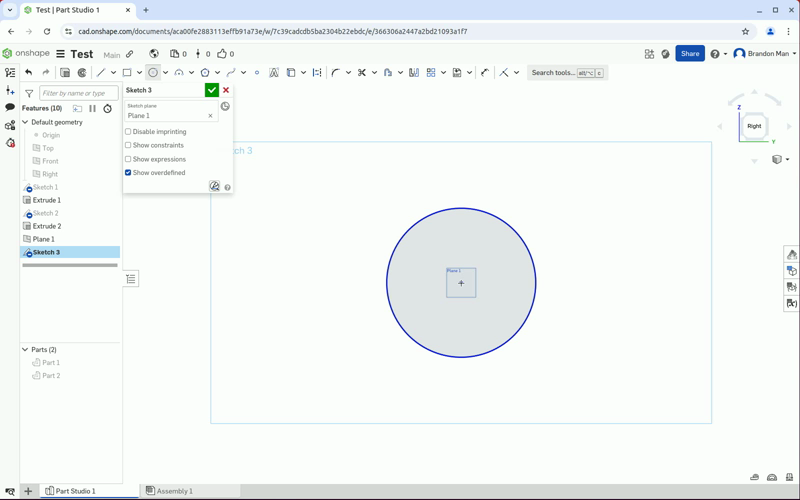
click(461, 282)
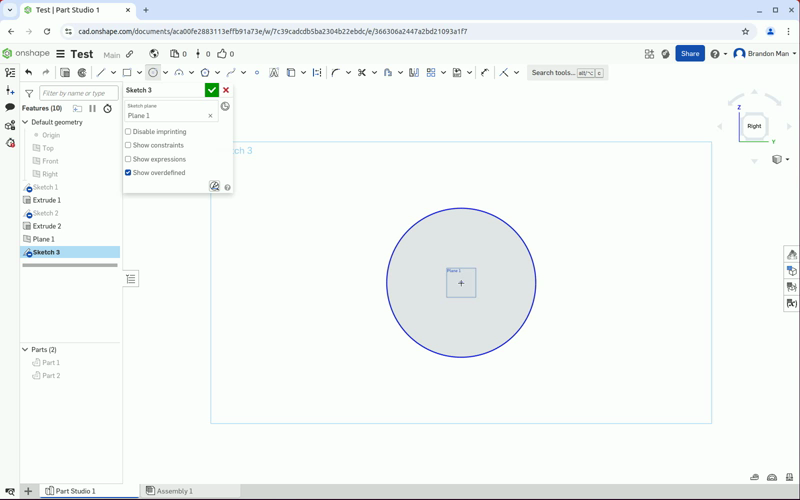
key_up(shift)
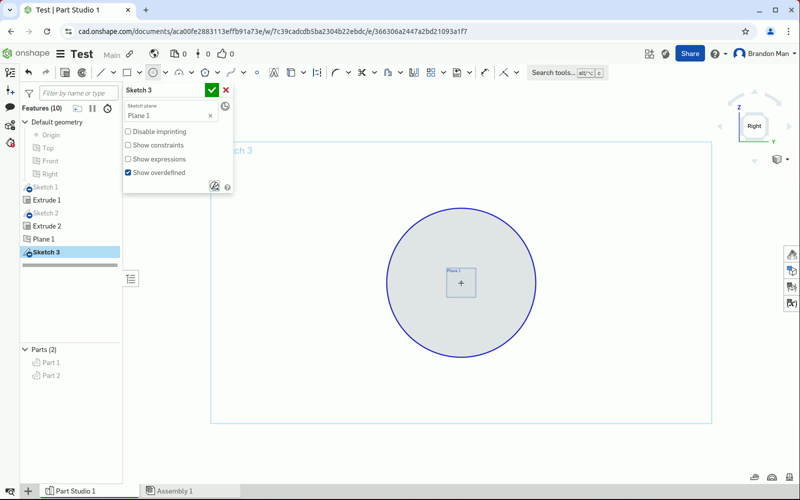
mouse_move(489, 282)
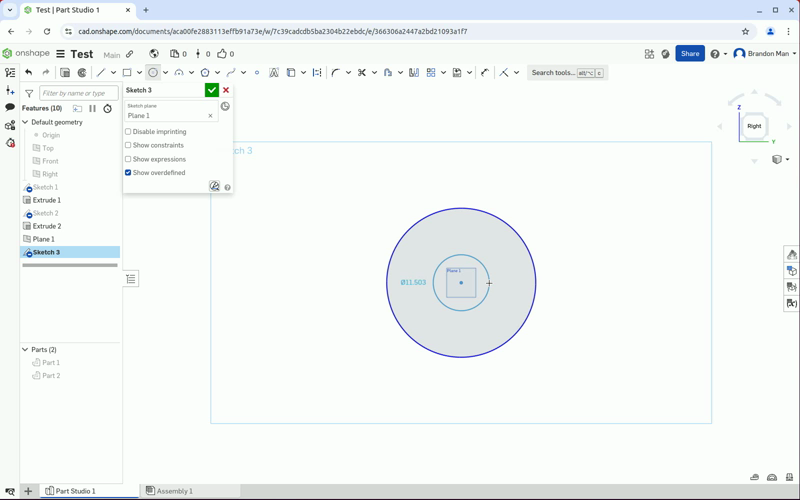
click(489, 282)
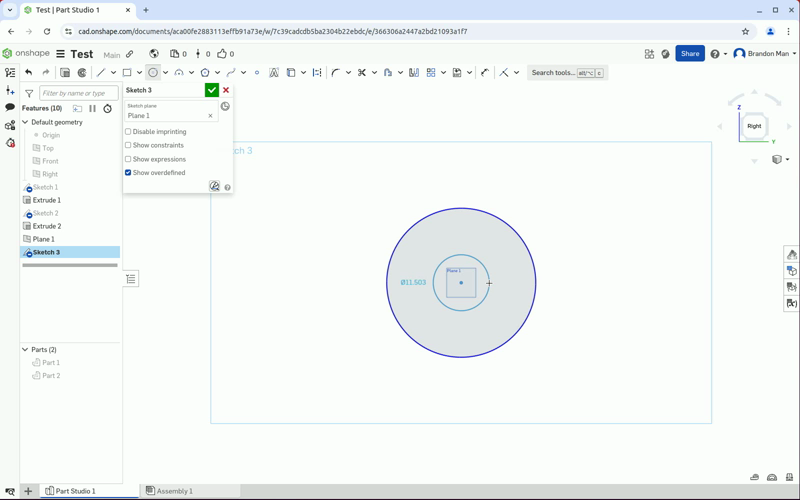
key(esc)
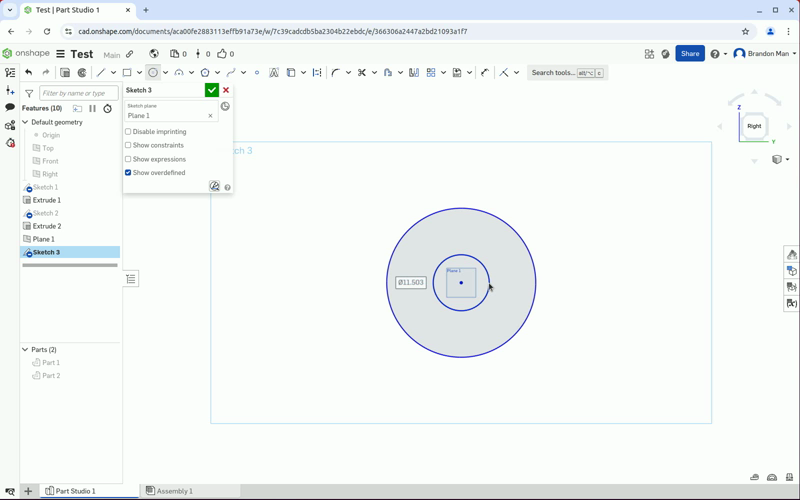
mouse_move(481, 242)
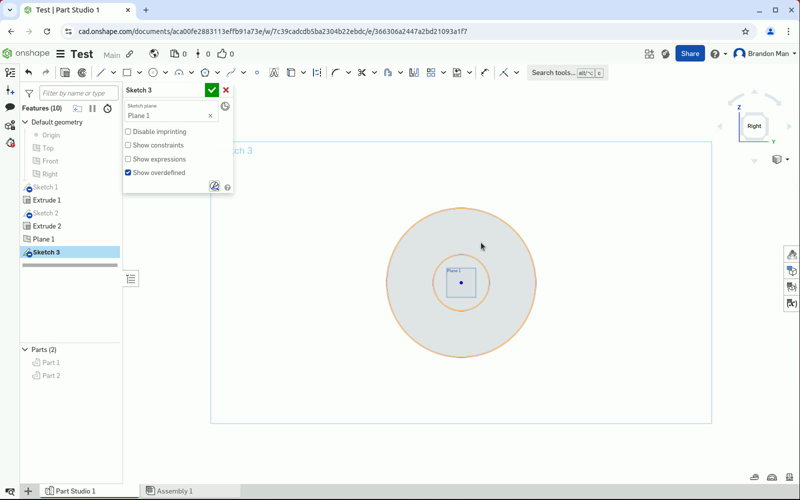
click(481, 242)
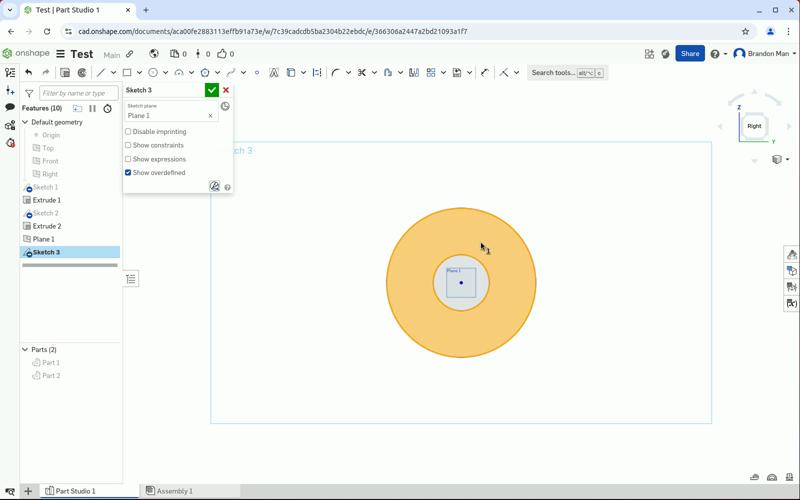
mouse_move(73, 352)
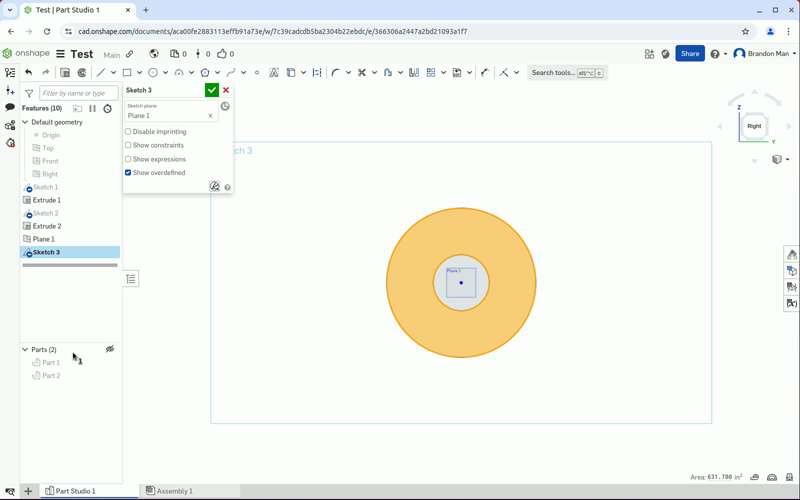
key(shift+y)
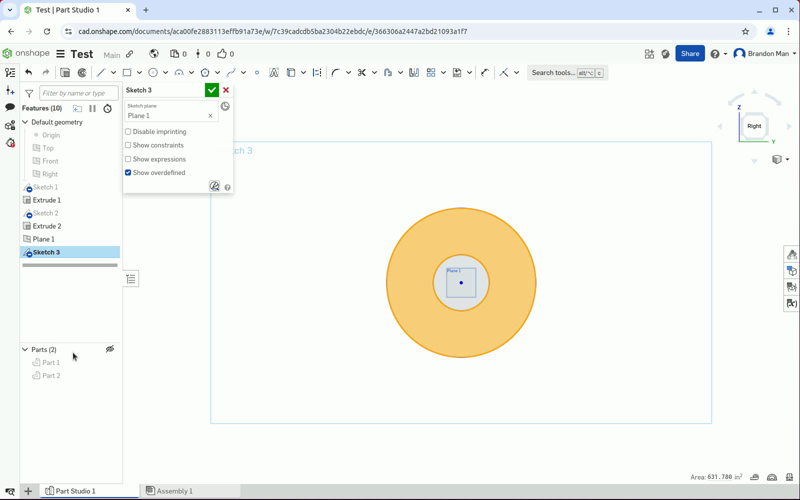
key(shift+e)
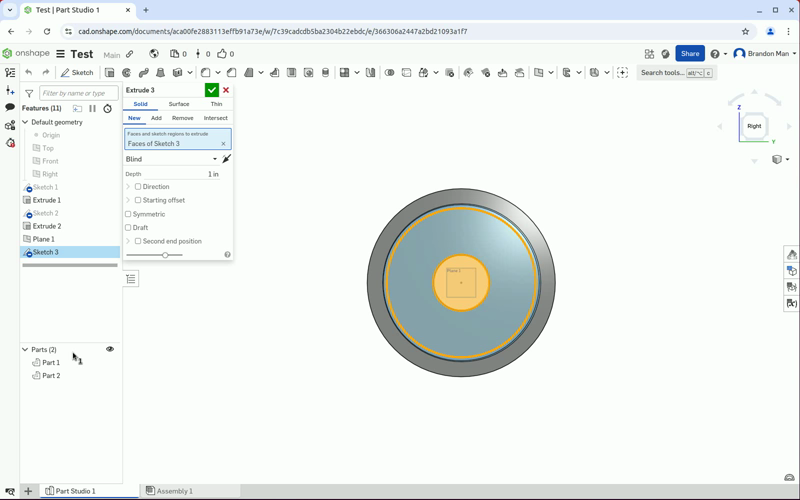
mouse_move(143, 106)
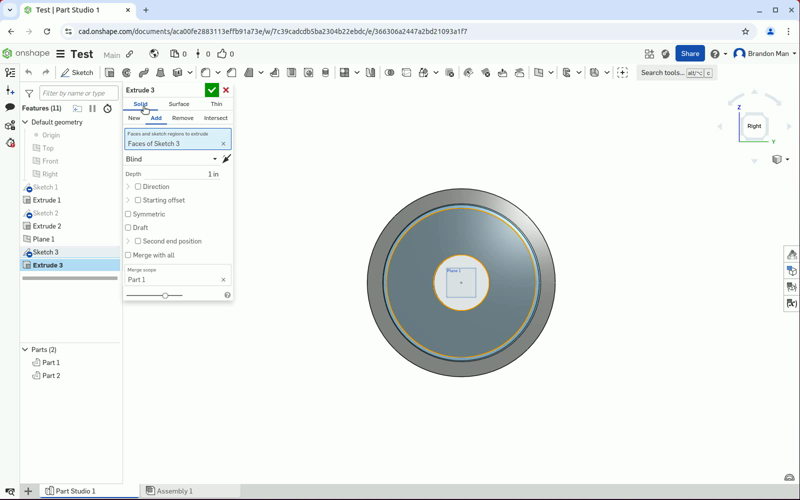
click(143, 106)
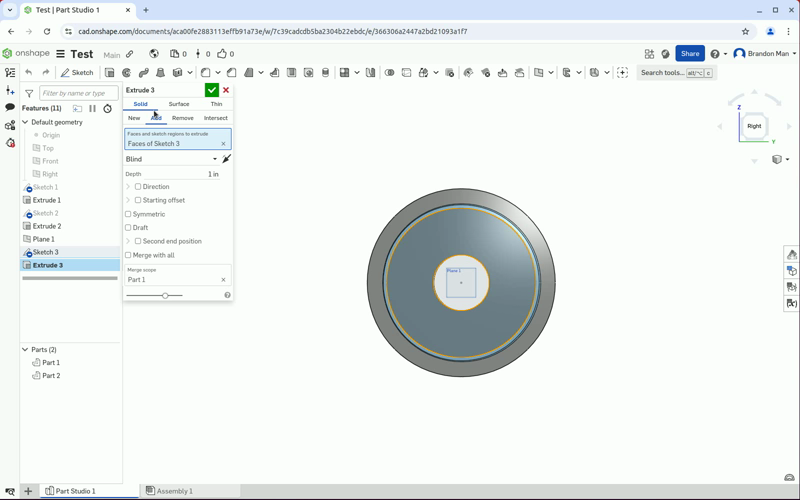
mouse_move(186, 120)
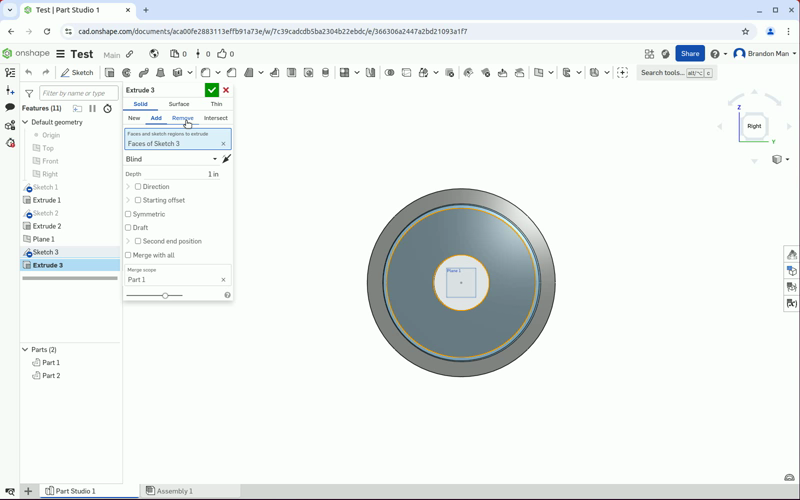
click(186, 120)
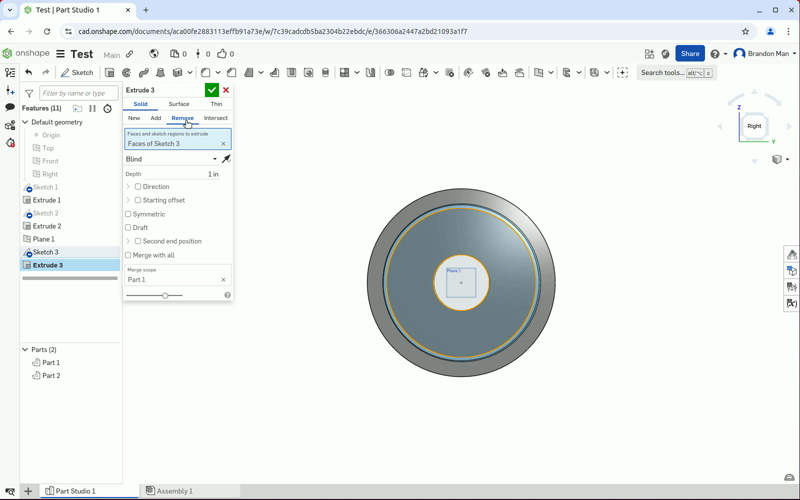
key(tab, 4)
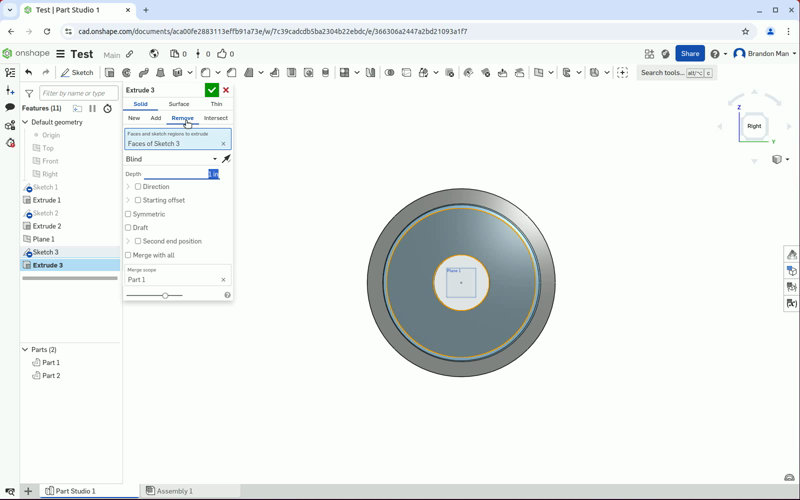
text(17.813)
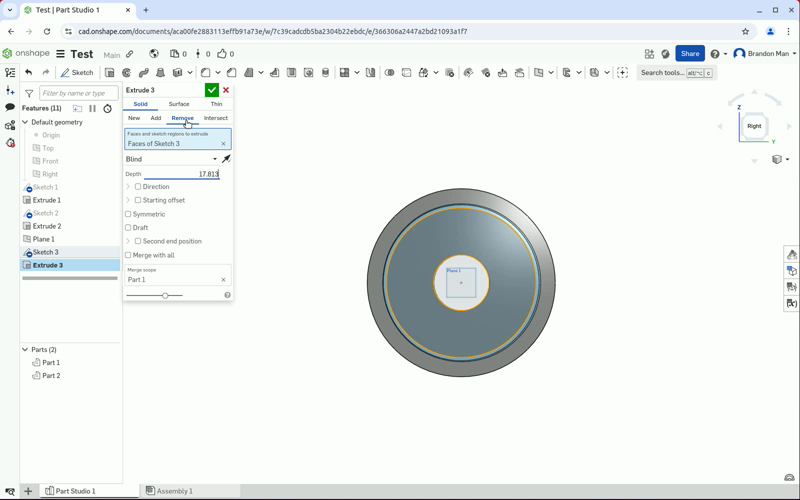
key(tab, 6)
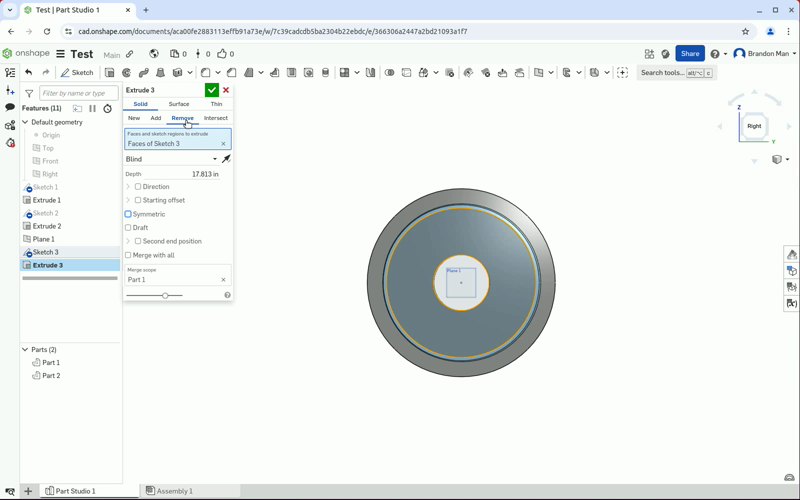
key(space)
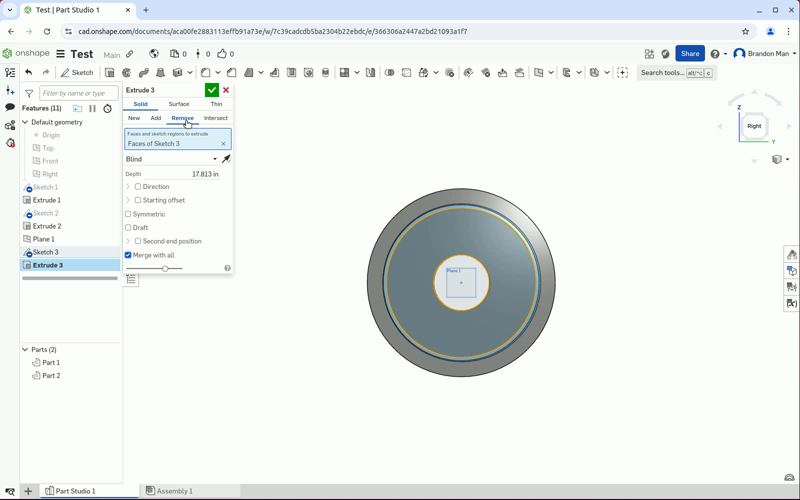
key(enter)
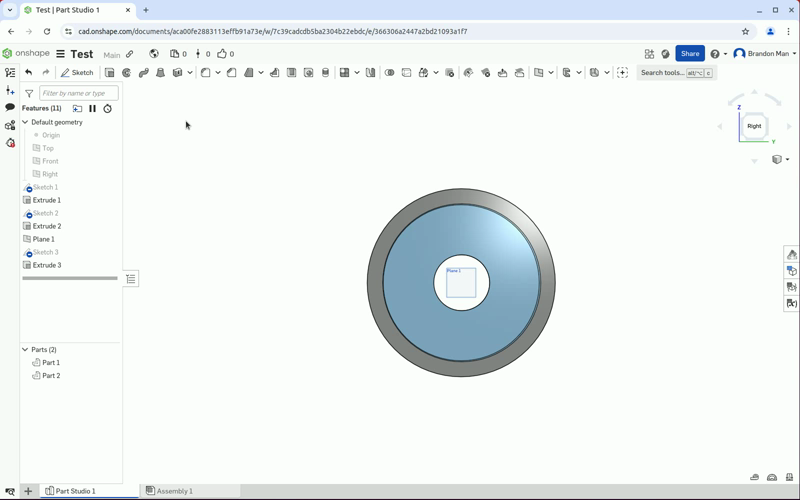
key(shift+h)
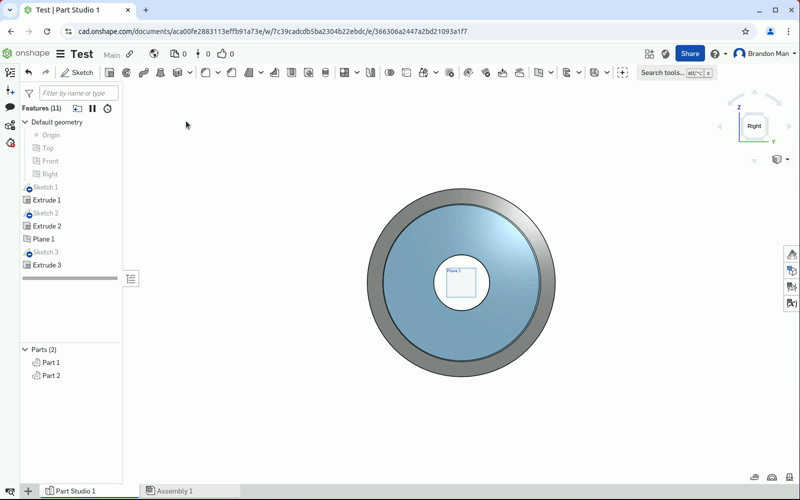
key(shift+h)
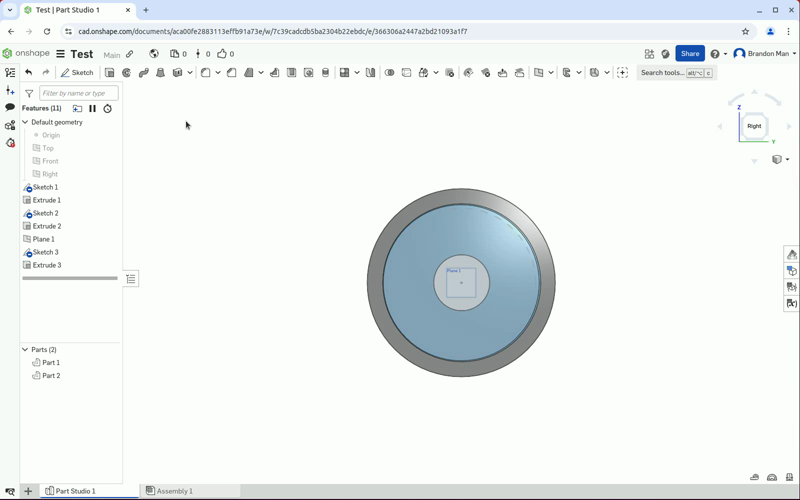
key(shift+7)
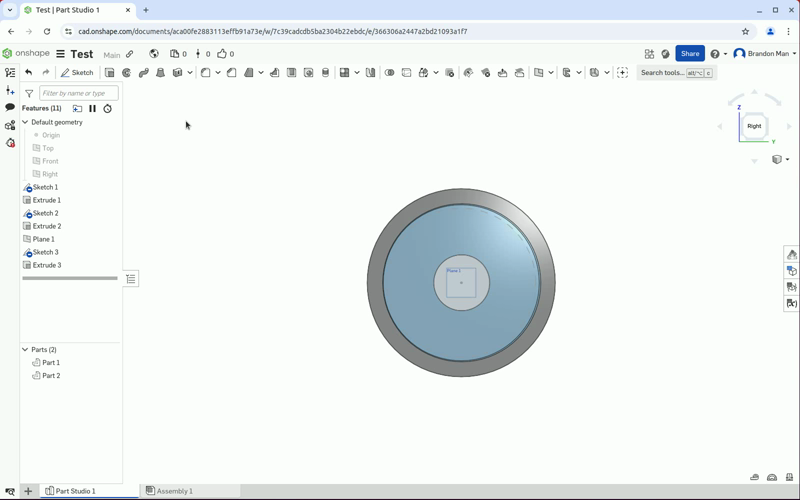
key(right, 2)
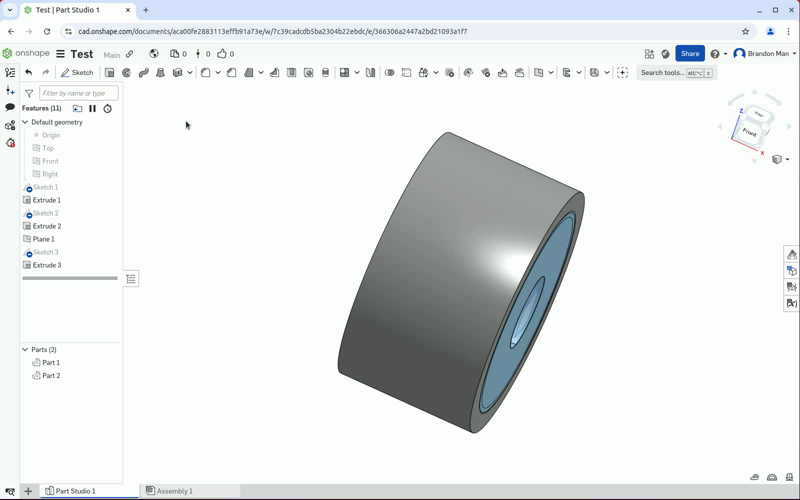
key(down, 2)
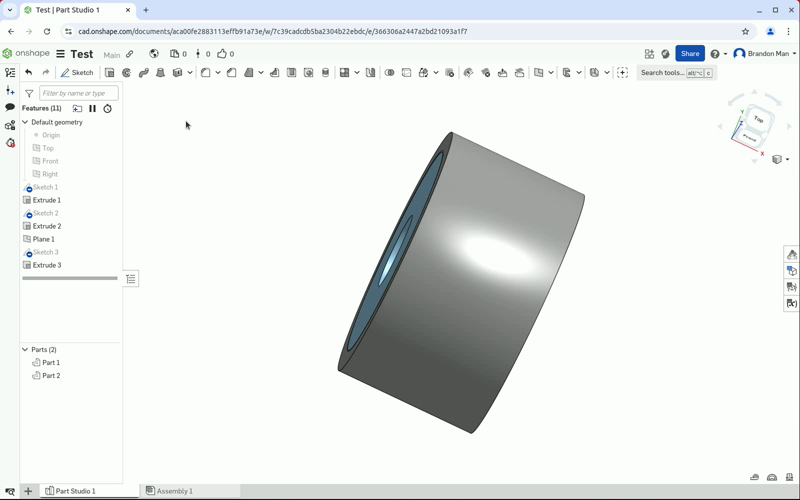
key(up, 2)
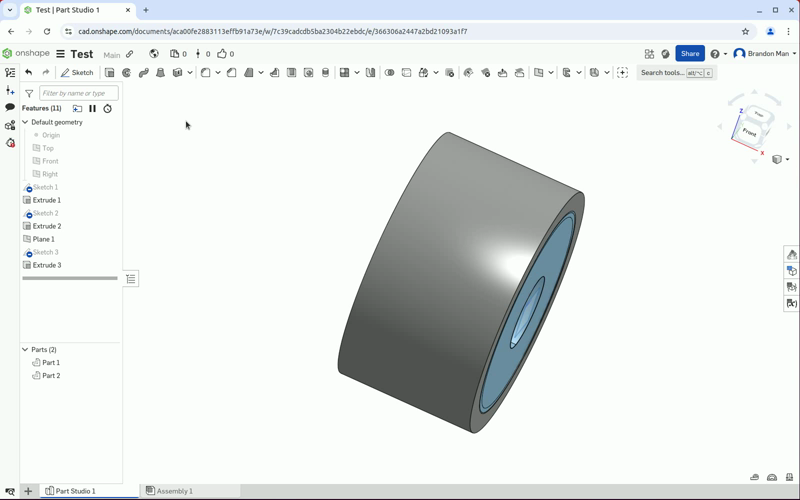
key(left, 2)
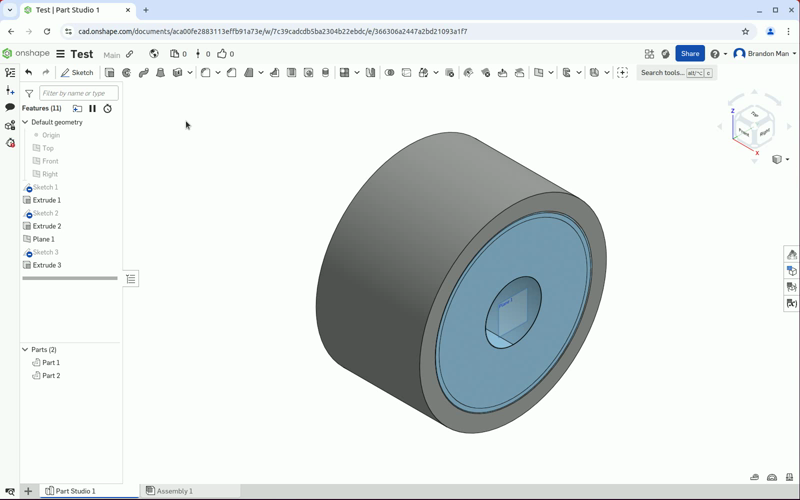
mouse_move(73, 189)
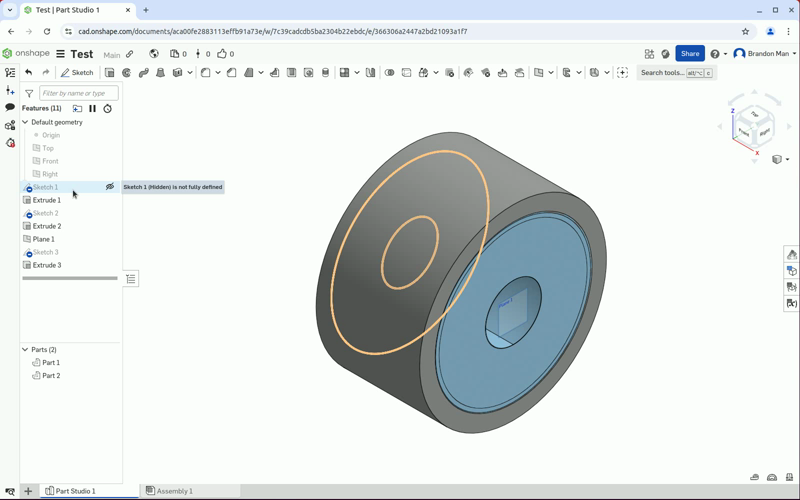
click(73, 189)